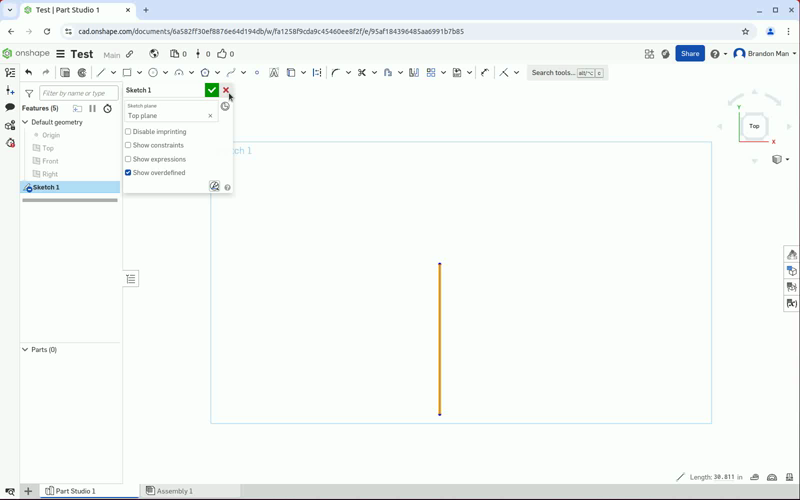
key(shift+h)
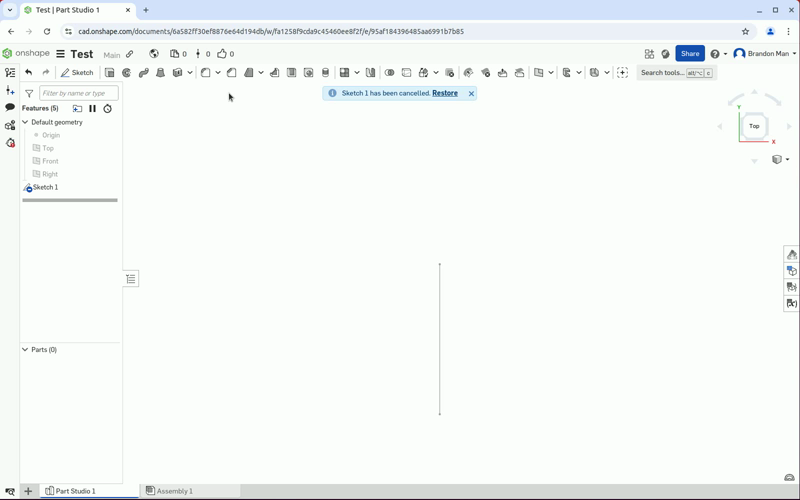
mouse_move(73, 352)
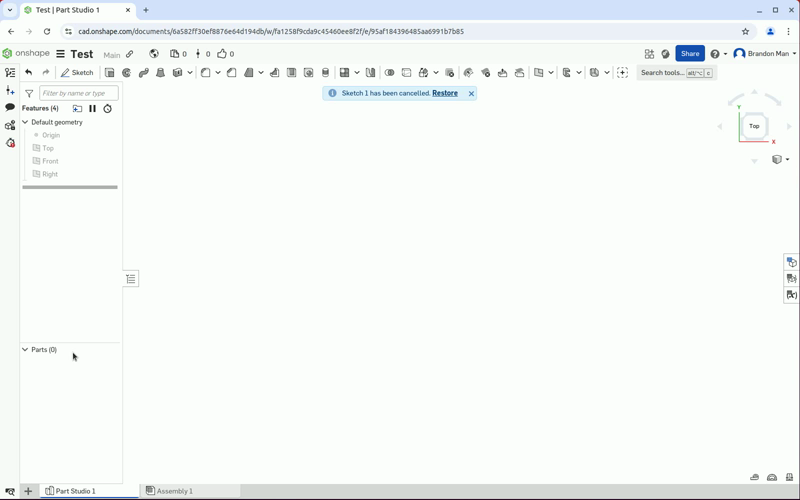
key(y)
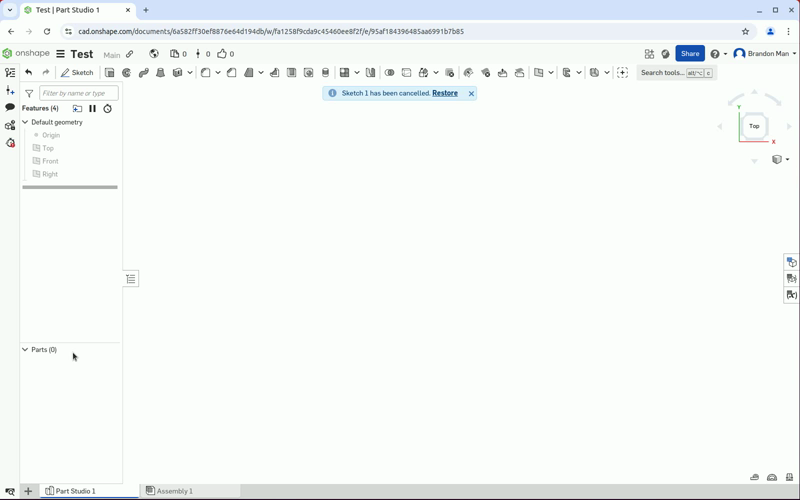
key(shift+p)
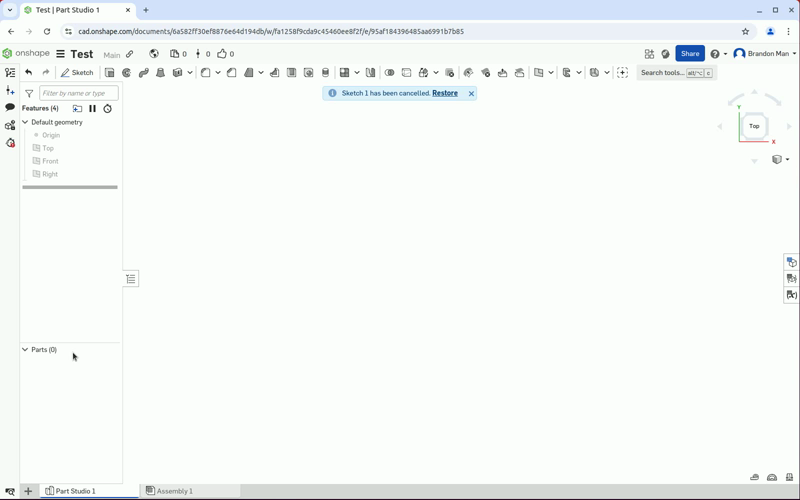
key(space)
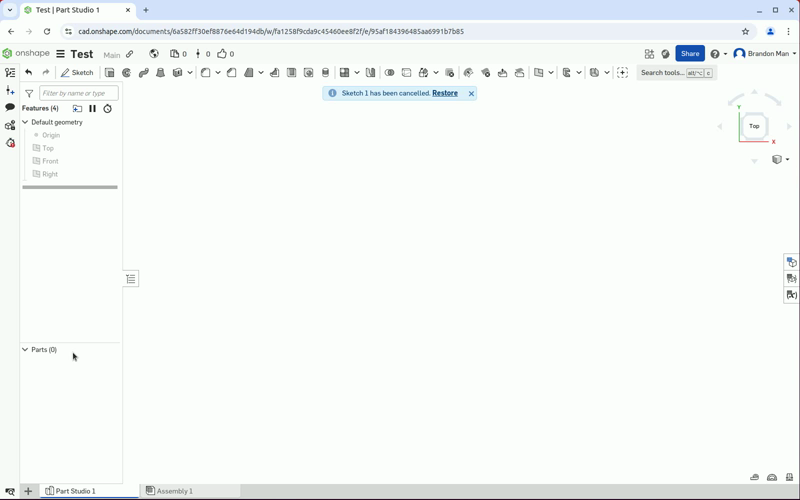
key_down(shift)
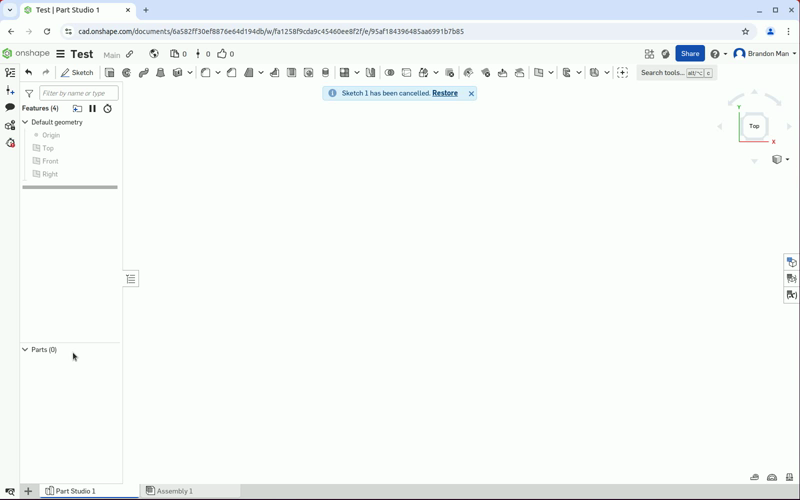
key(up)
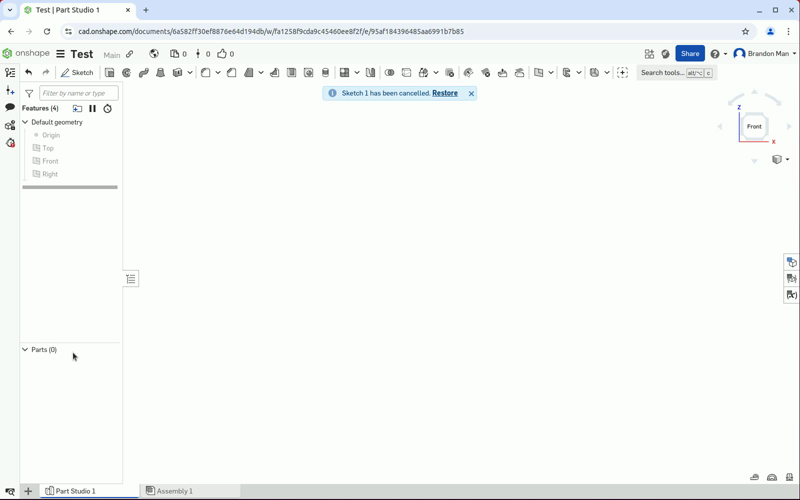
key_up(shift)
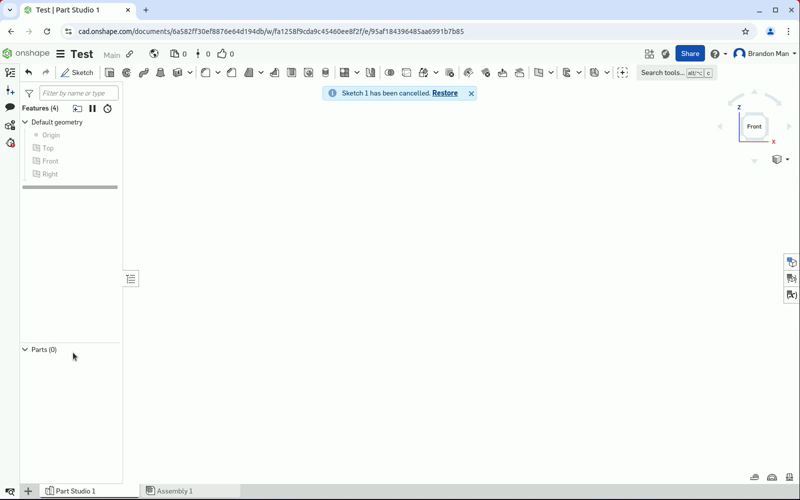
mouse_move(73, 352)
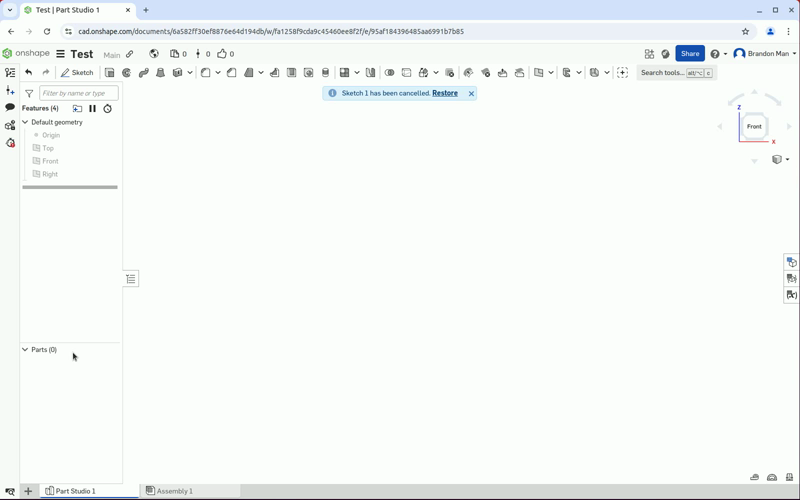
key(shift+y)
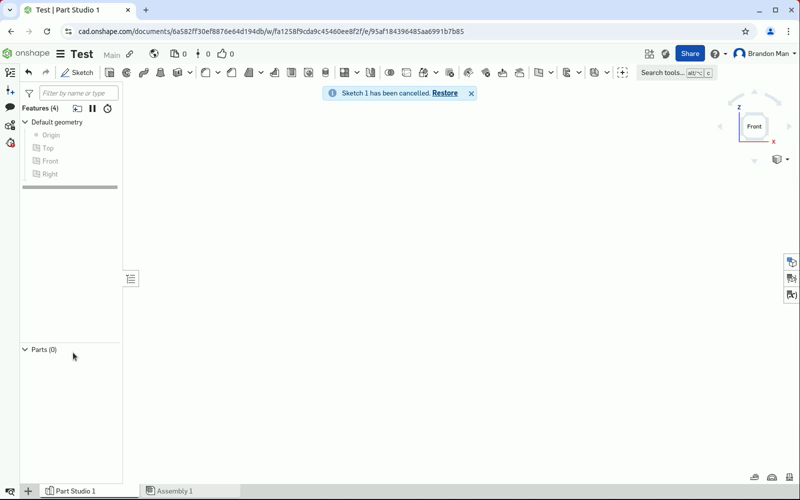
key(shift+s)
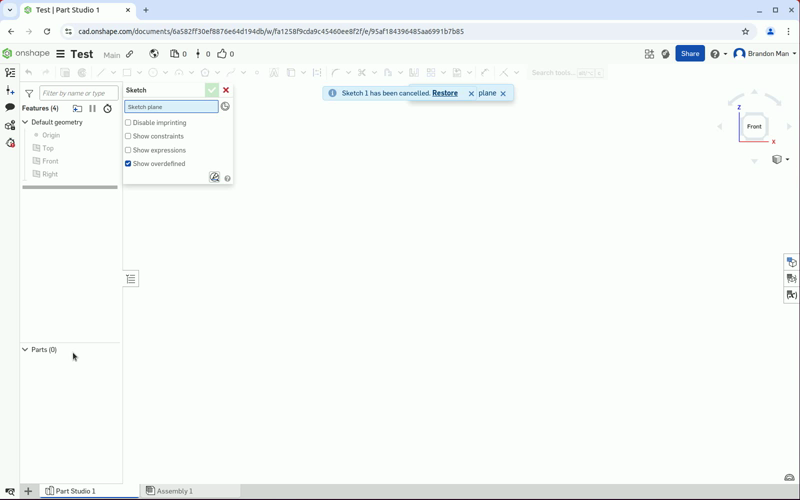
mouse_move(73, 163)
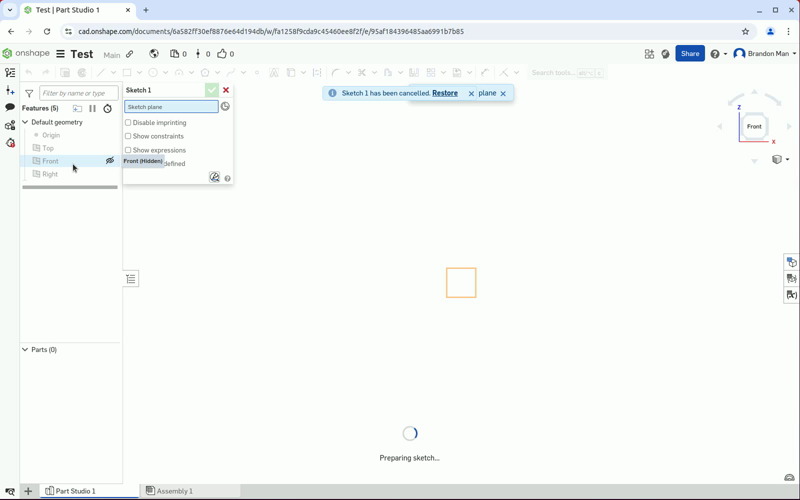
click(73, 163)
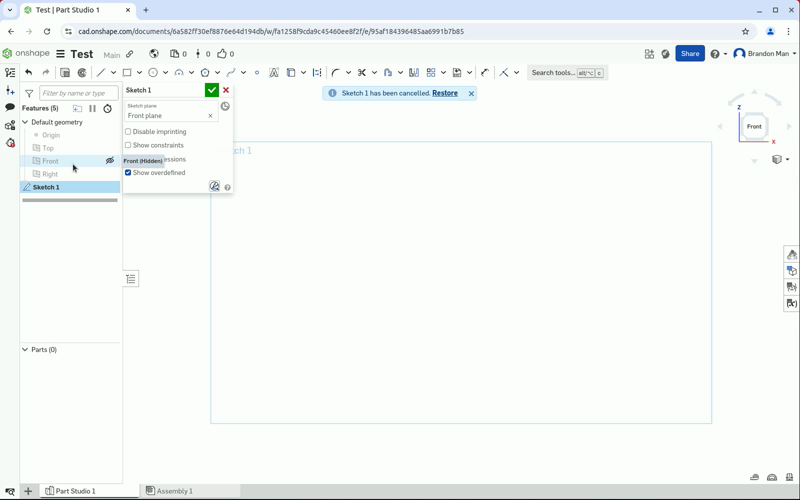
mouse_move(73, 352)
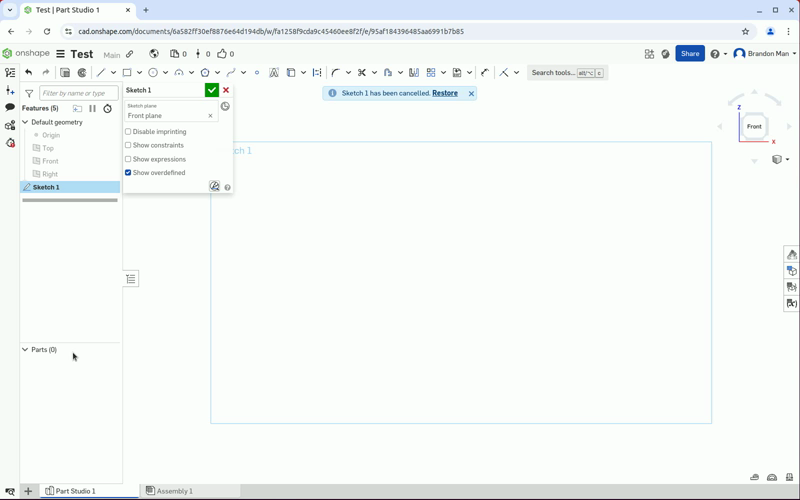
key(y)
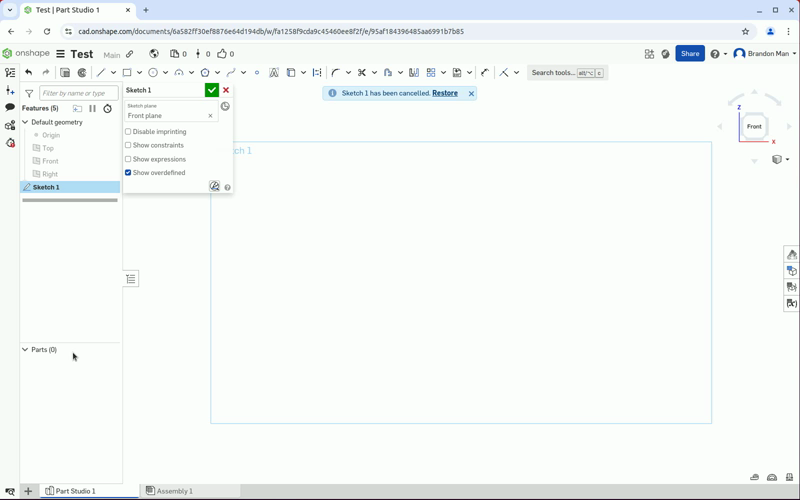
key(l)
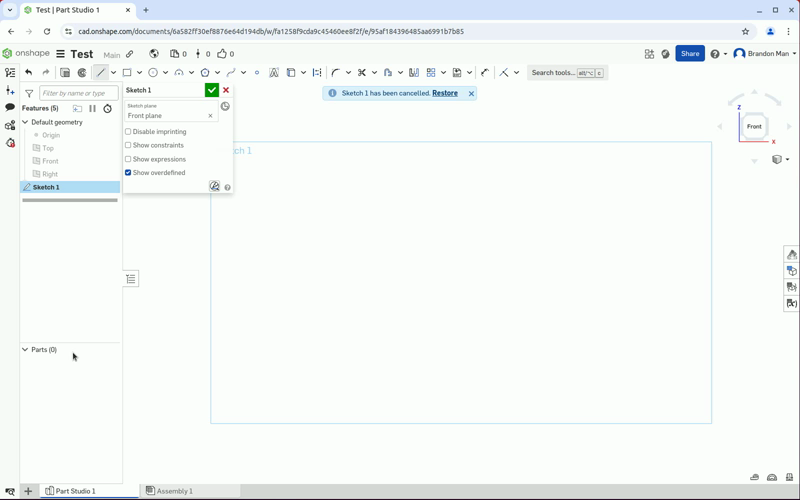
key_down(shift)
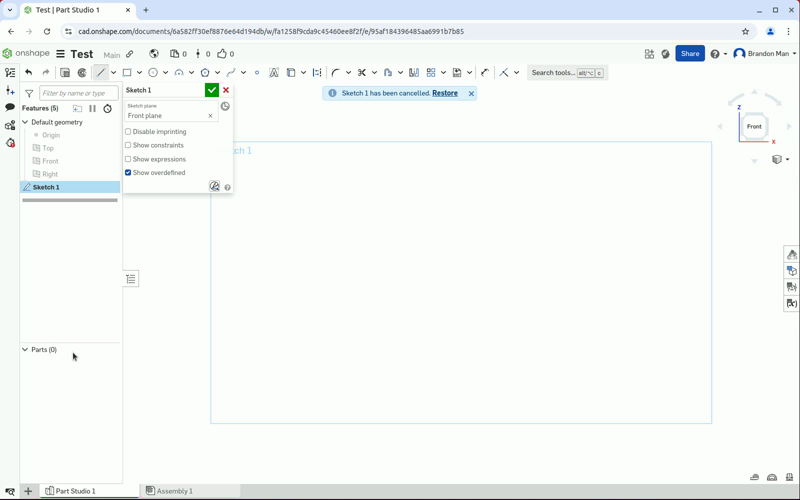
mouse_move(498, 282)
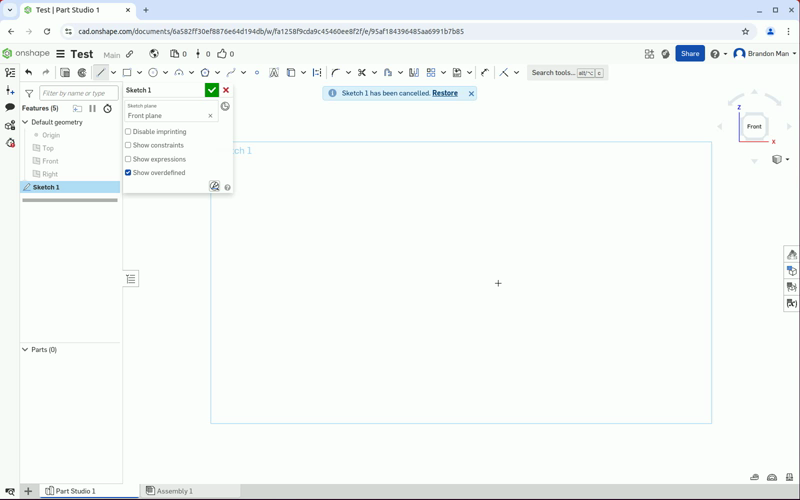
click(498, 282)
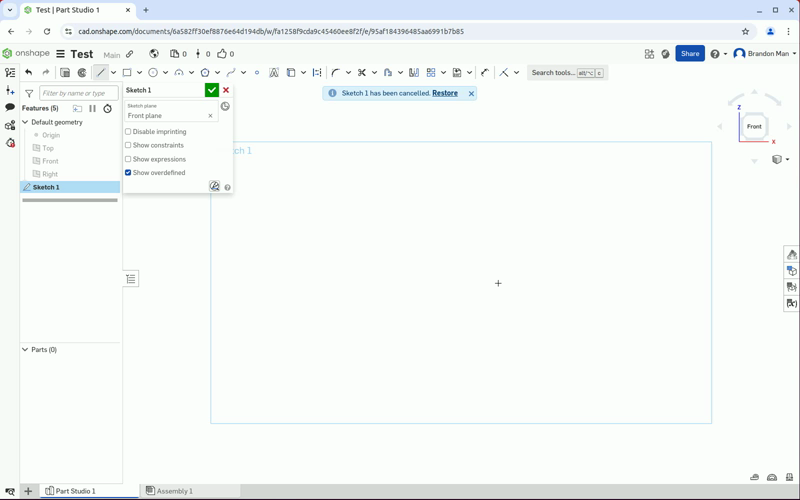
key_up(shift)
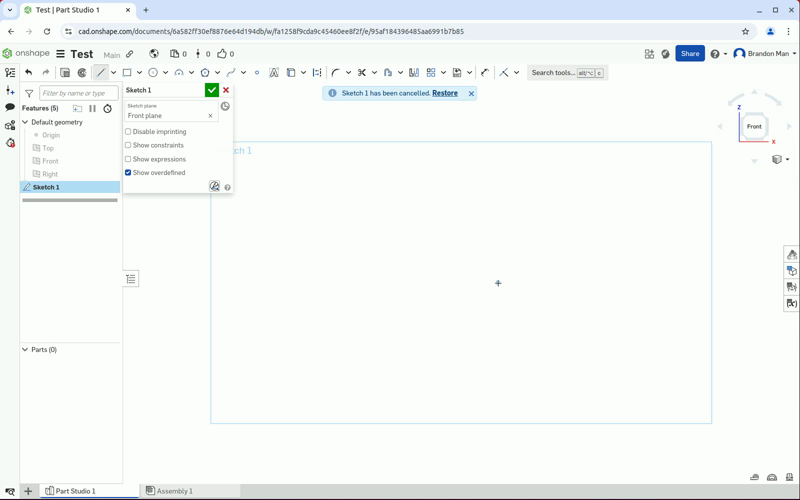
key_down(shift)
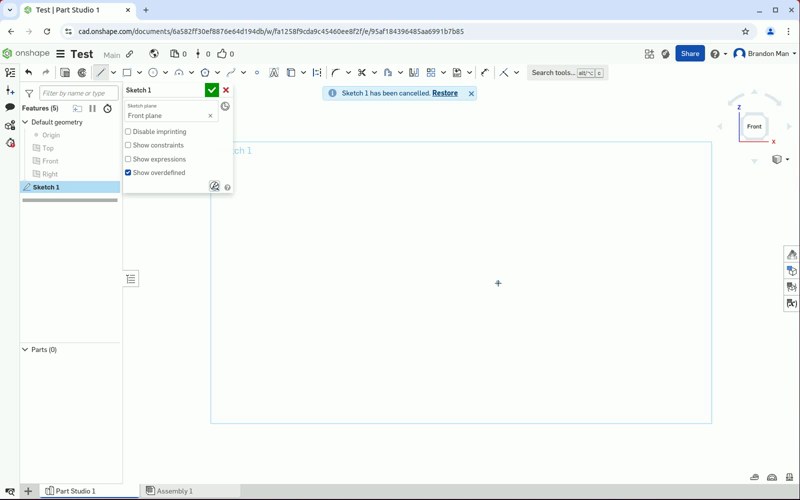
mouse_move(573, 282)
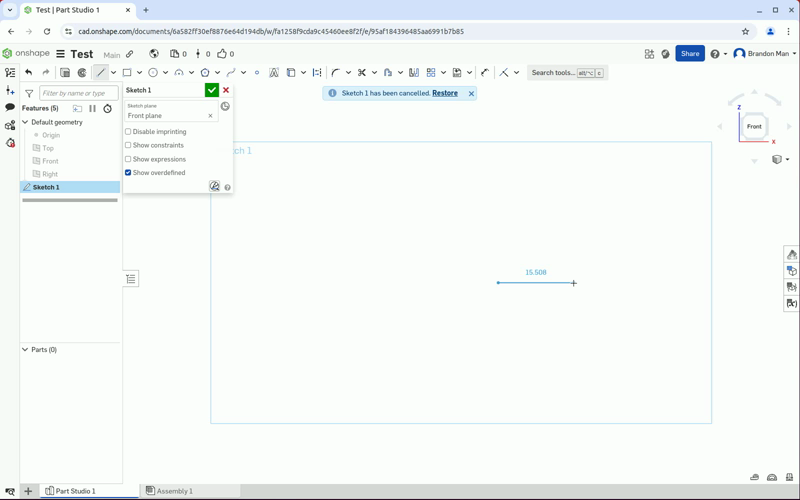
click(573, 282)
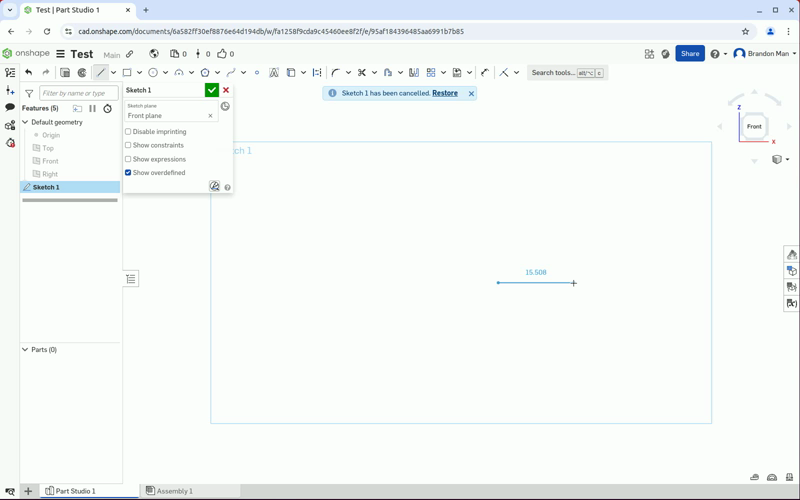
key_up(shift)
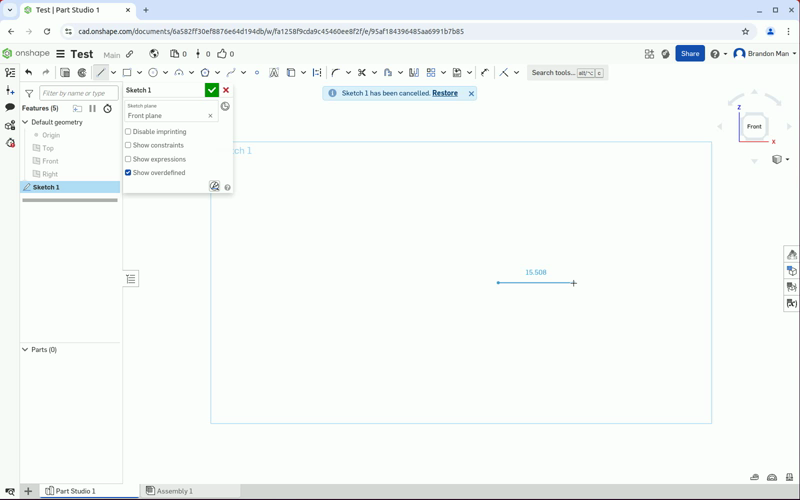
key_down(shift)
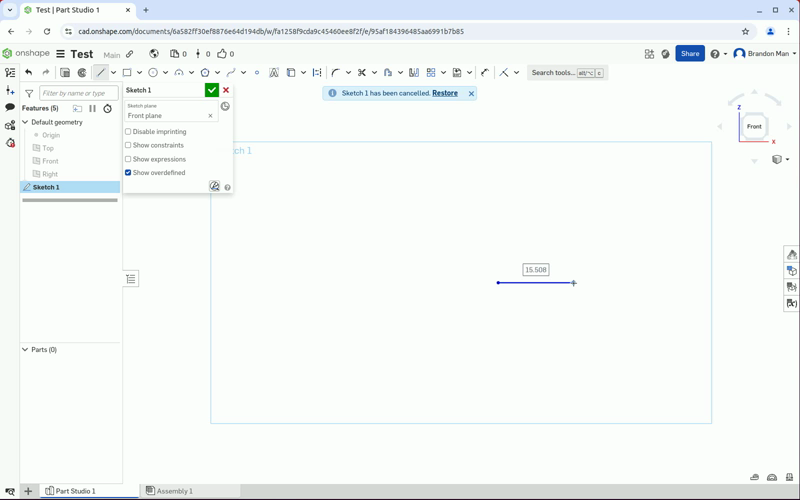
mouse_move(589, 282)
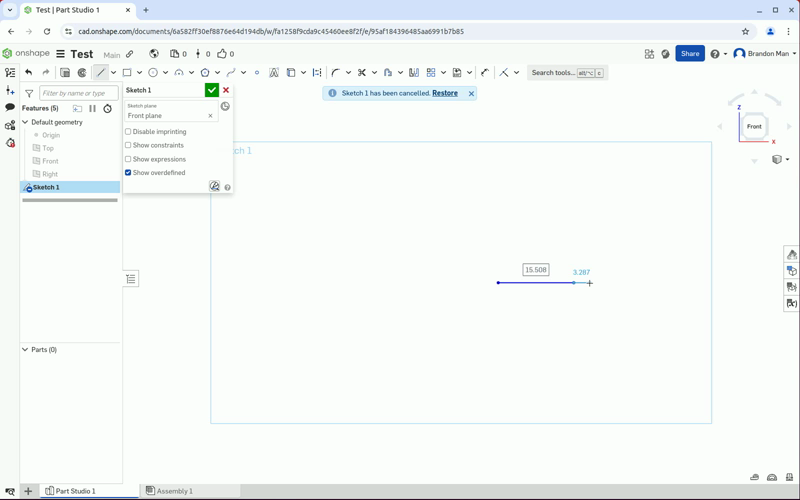
mouse_move(573, 244)
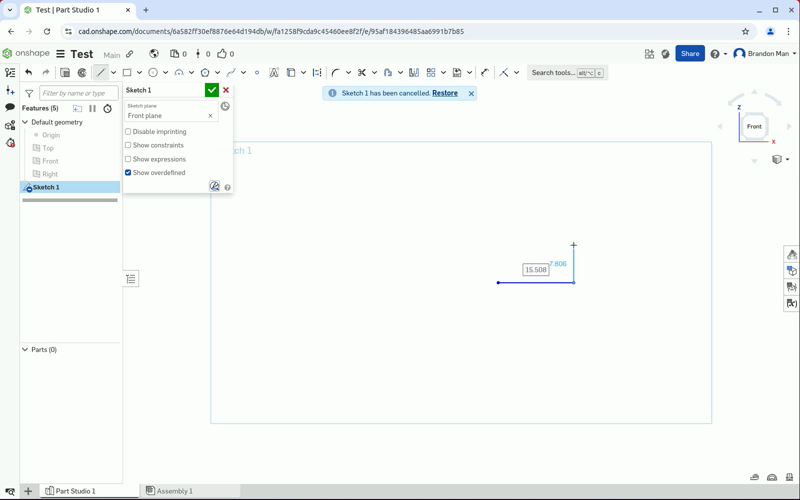
click(573, 244)
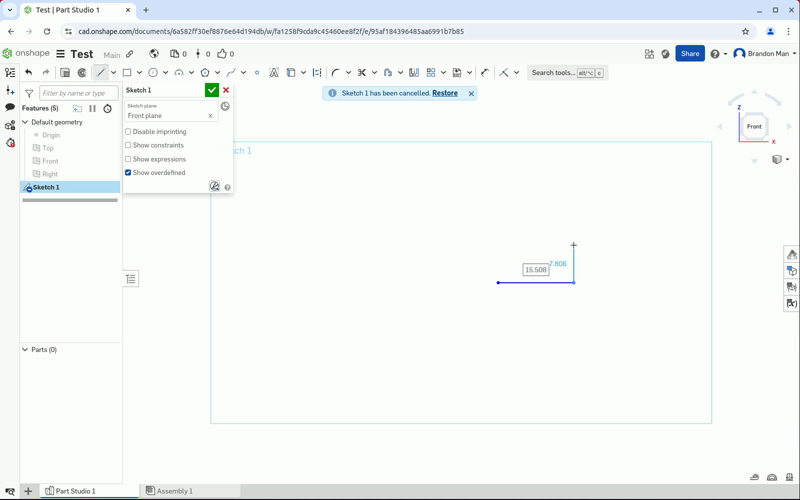
key_up(shift)
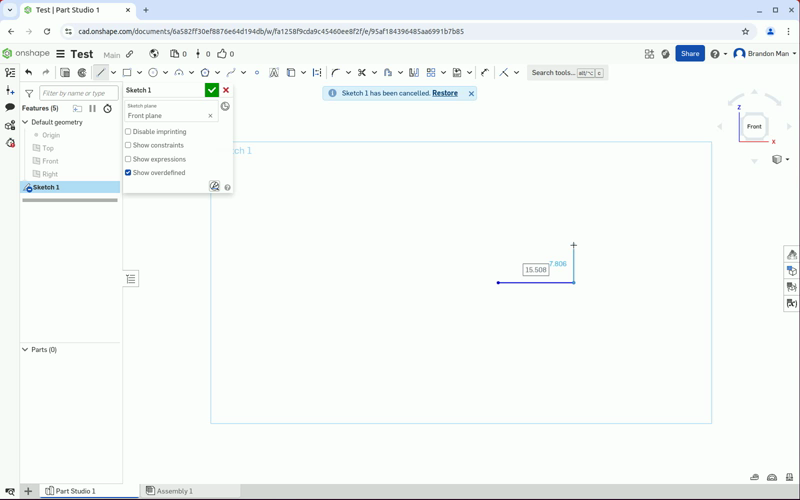
key_down(shift)
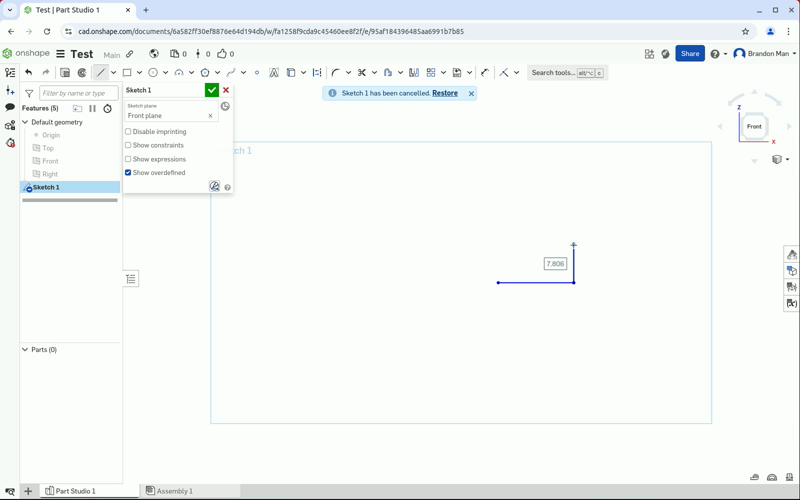
mouse_move(589, 244)
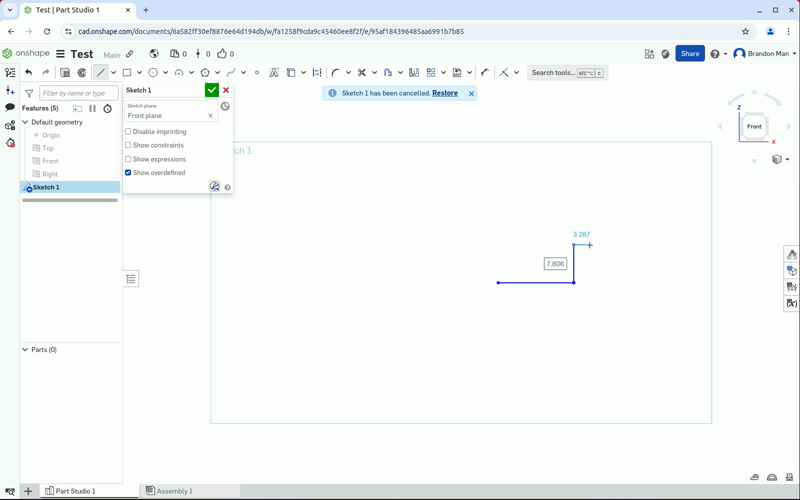
mouse_move(536, 244)
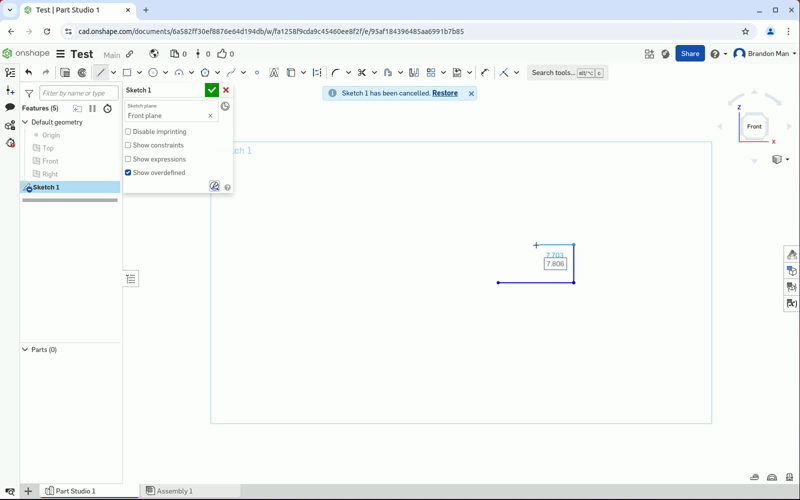
click(536, 244)
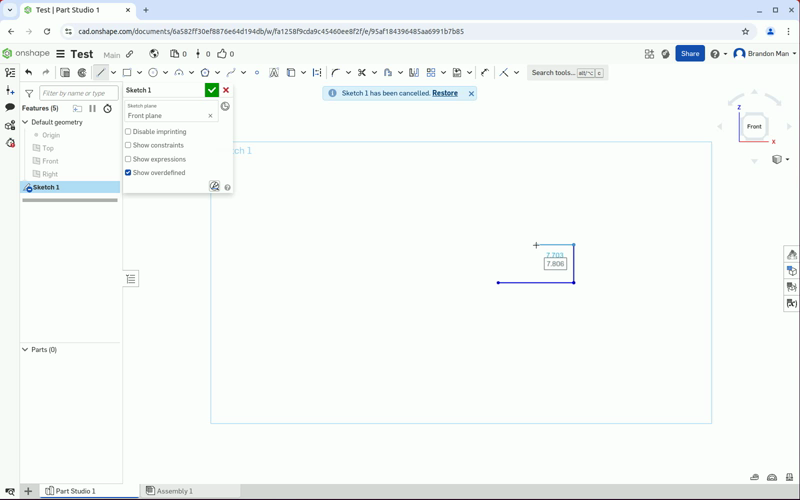
key_up(shift)
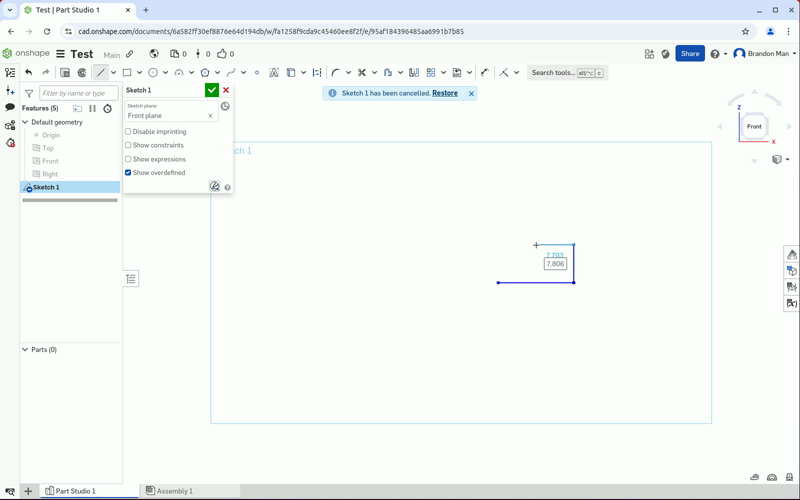
key_down(shift)
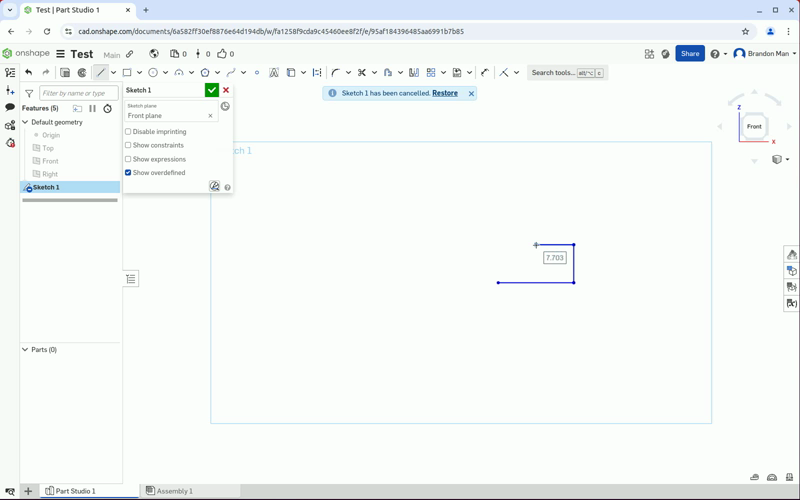
mouse_move(566, 244)
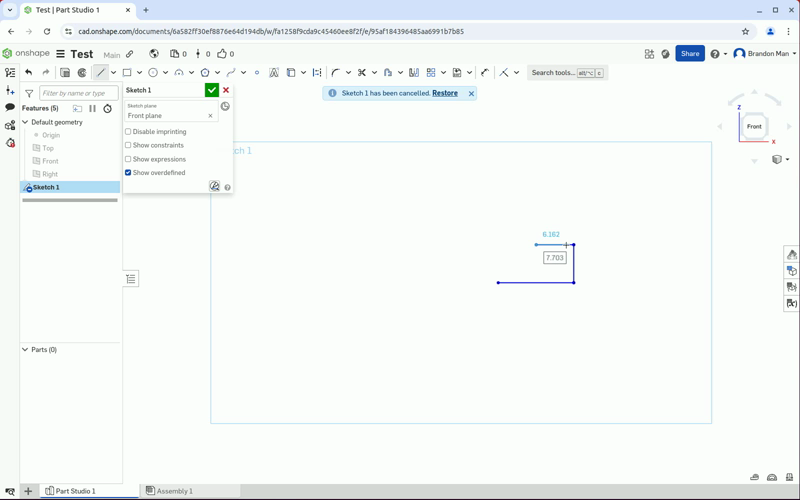
mouse_move(536, 207)
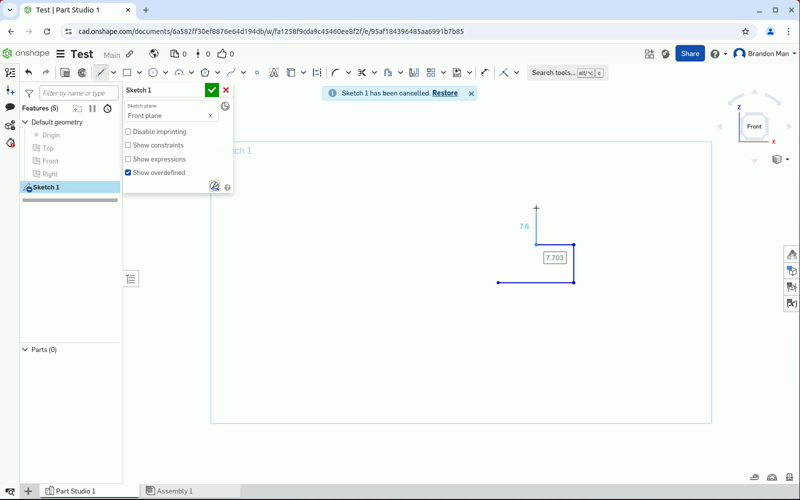
click(536, 207)
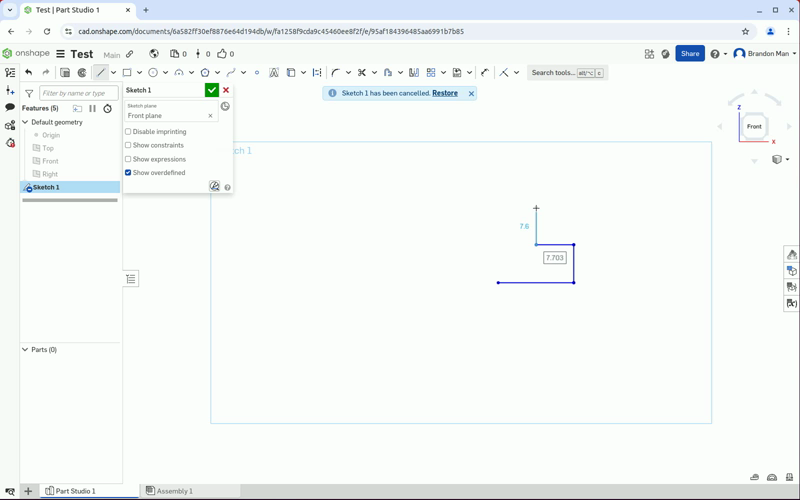
key_up(shift)
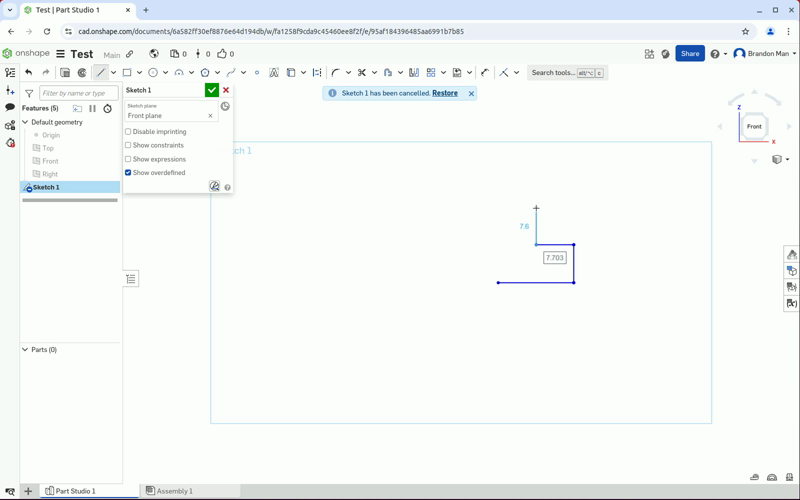
key_down(shift)
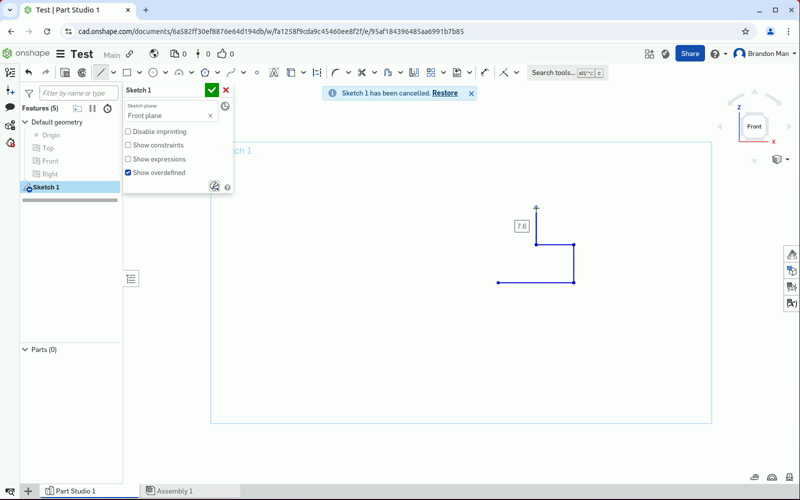
mouse_move(566, 207)
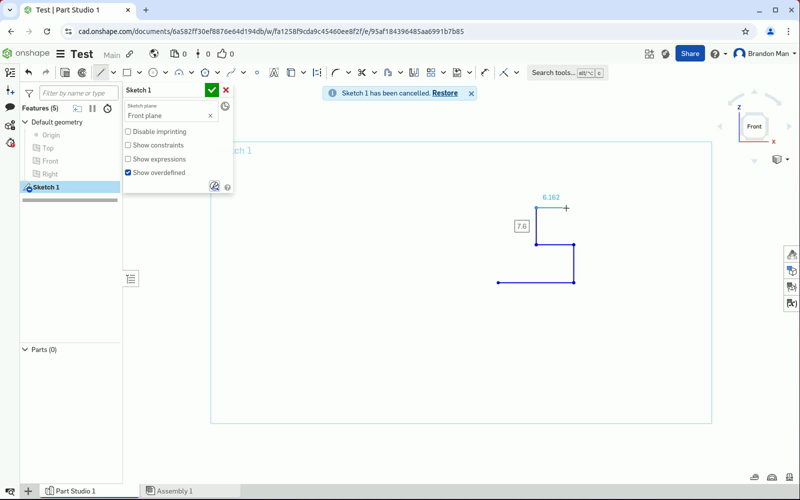
mouse_move(498, 207)
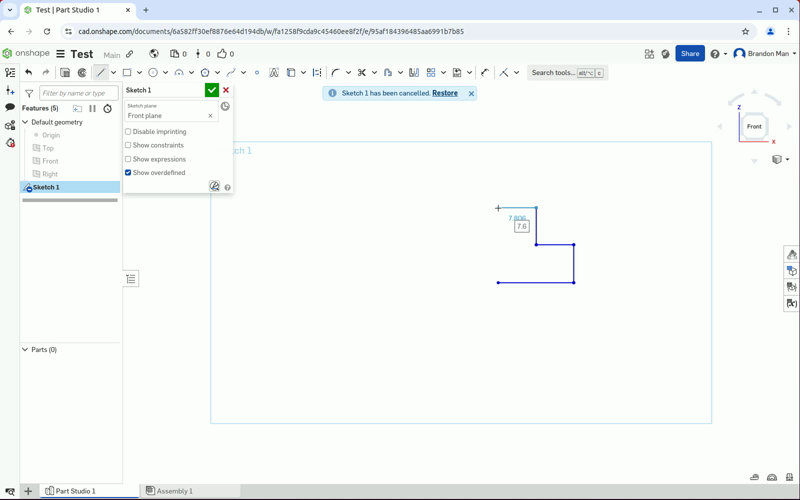
click(498, 207)
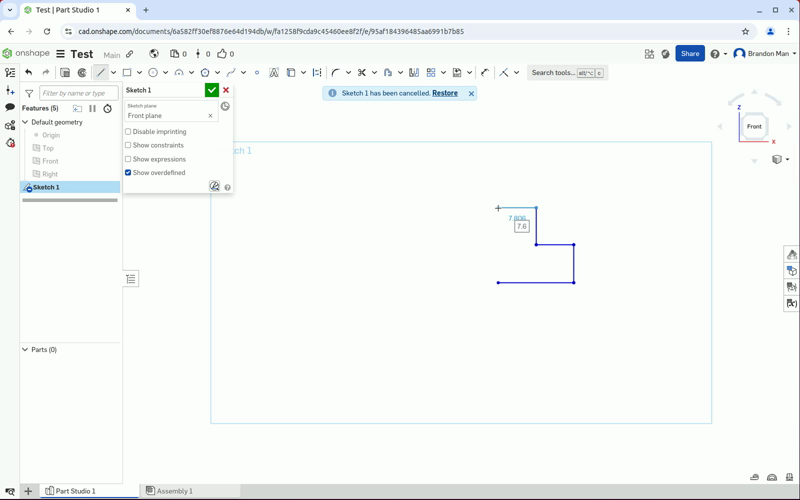
key_up(shift)
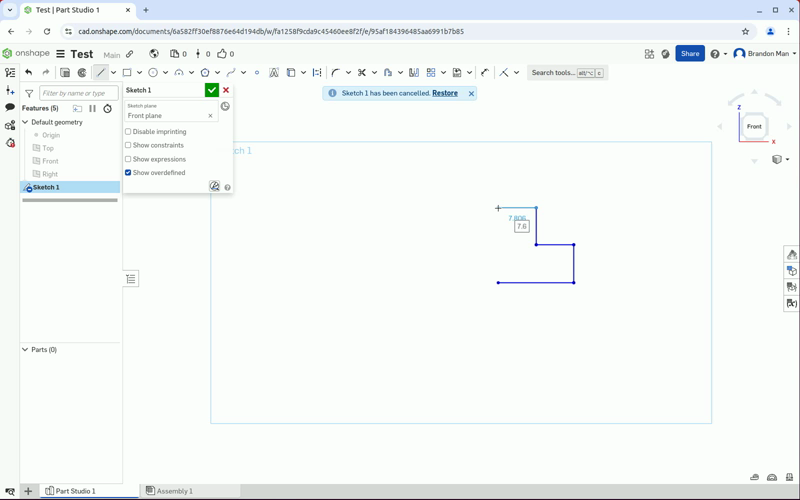
key_down(shift)
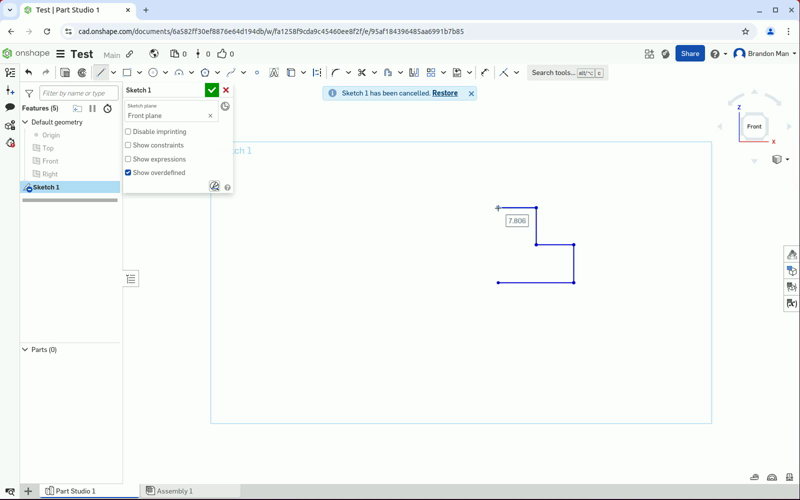
mouse_move(498, 282)
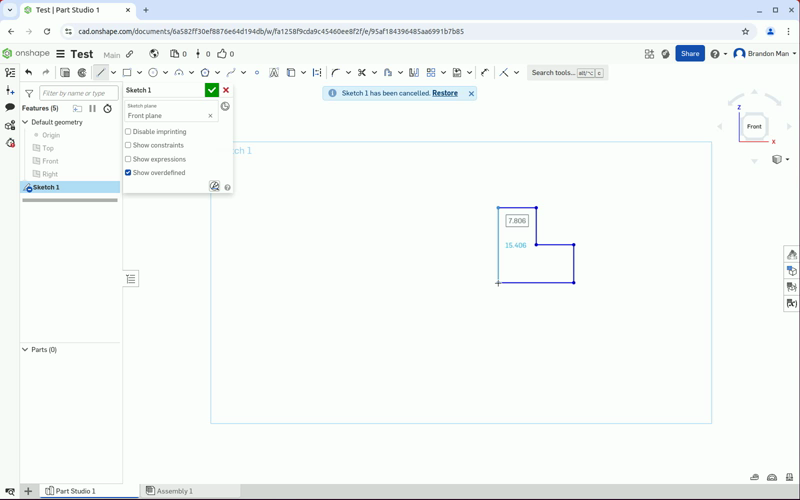
key_up(shift)
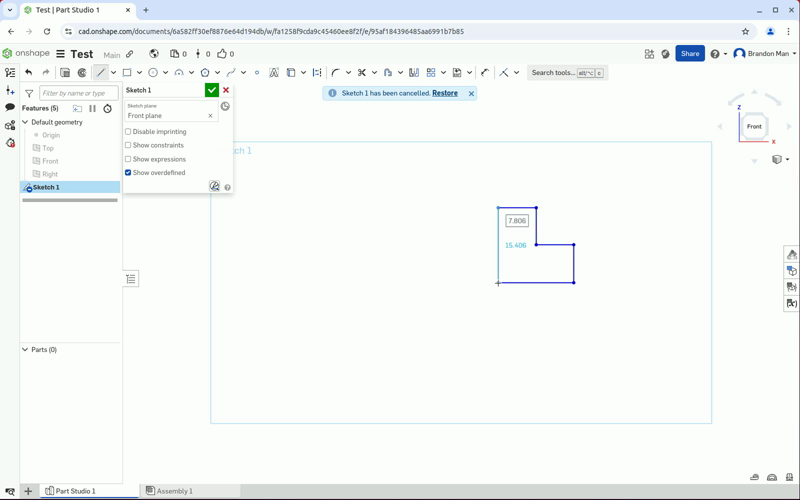
click(498, 282)
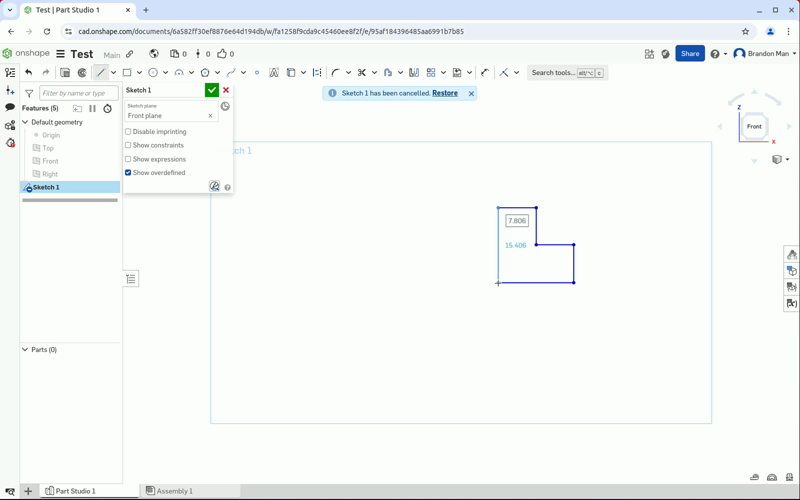
key(esc)
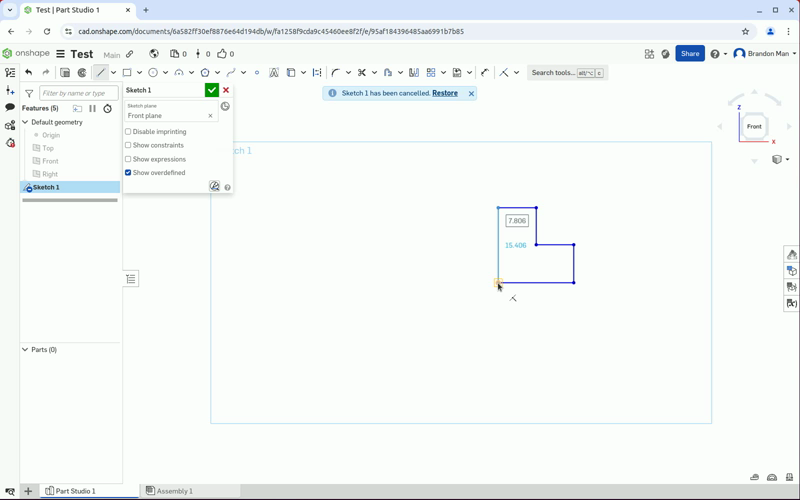
mouse_move(562, 260)
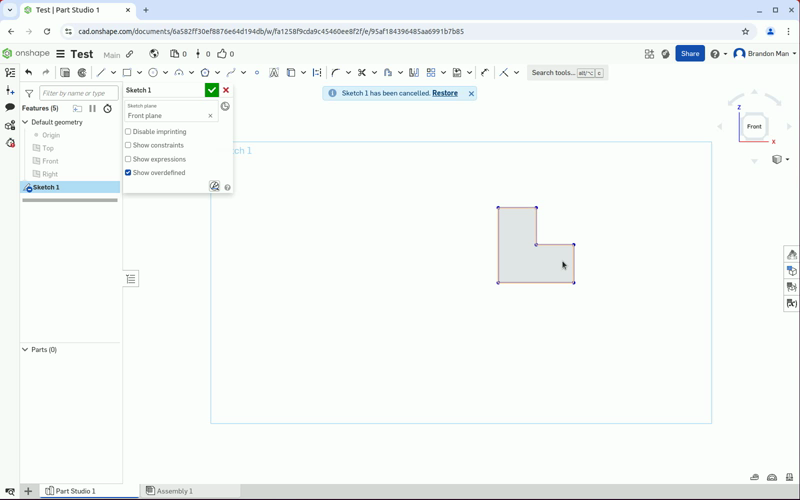
click(562, 260)
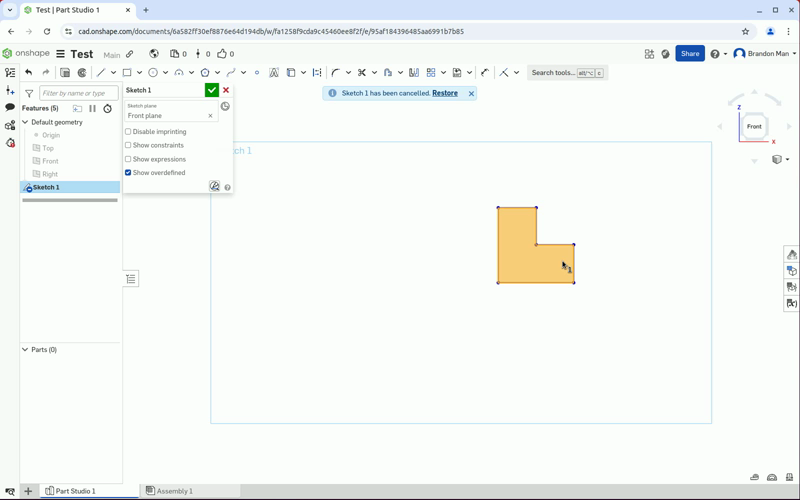
mouse_move(73, 352)
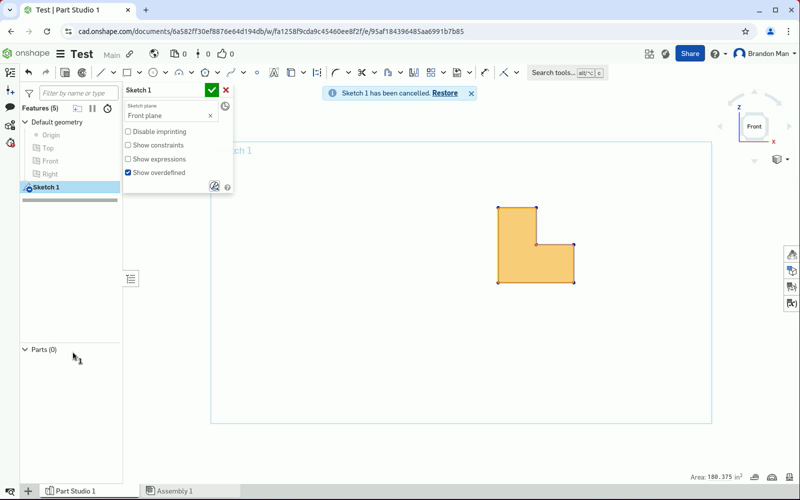
key(shift+y)
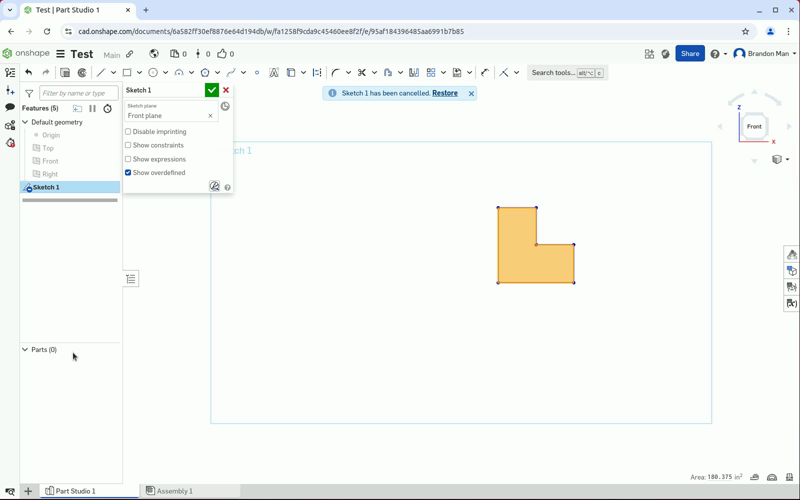
key(shift+e)
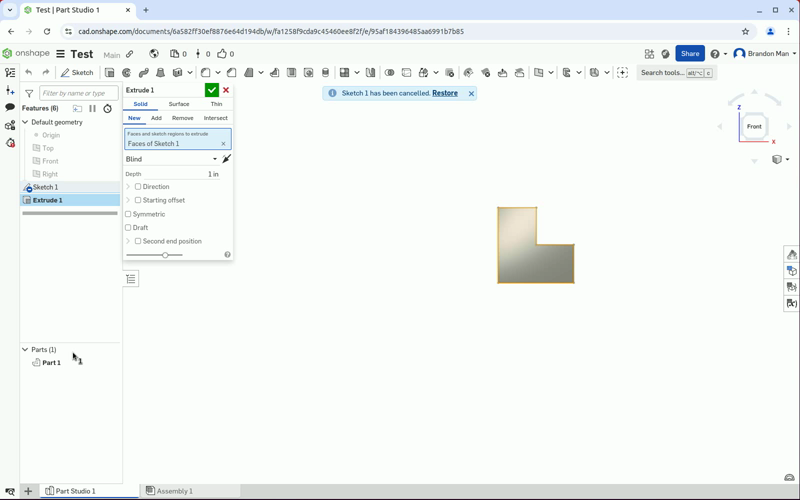
mouse_move(143, 106)
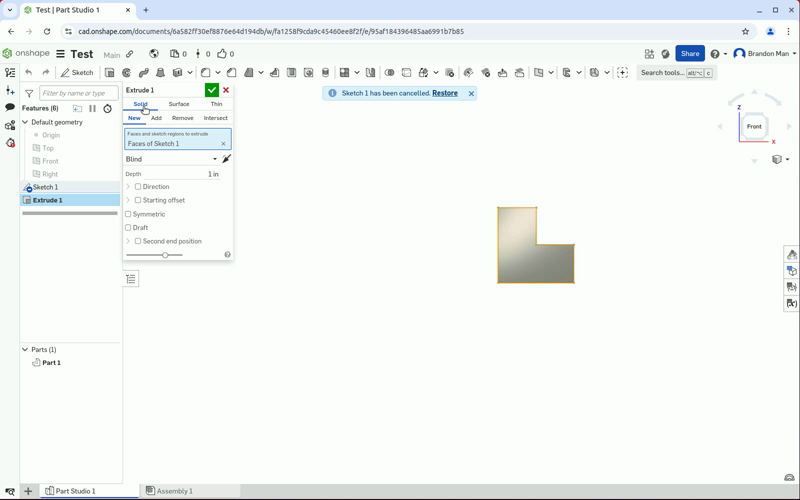
click(143, 106)
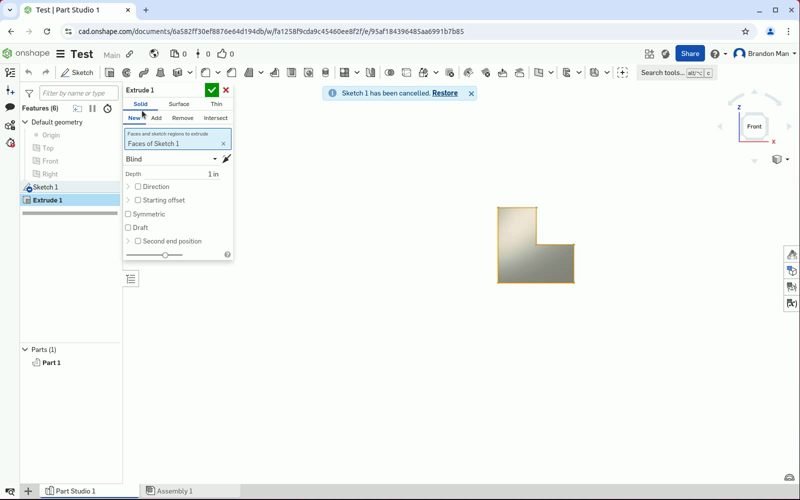
mouse_move(137, 120)
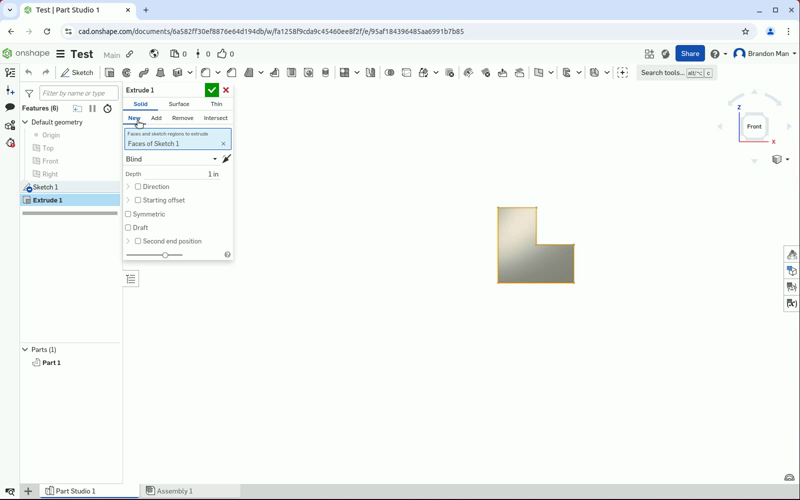
click(137, 120)
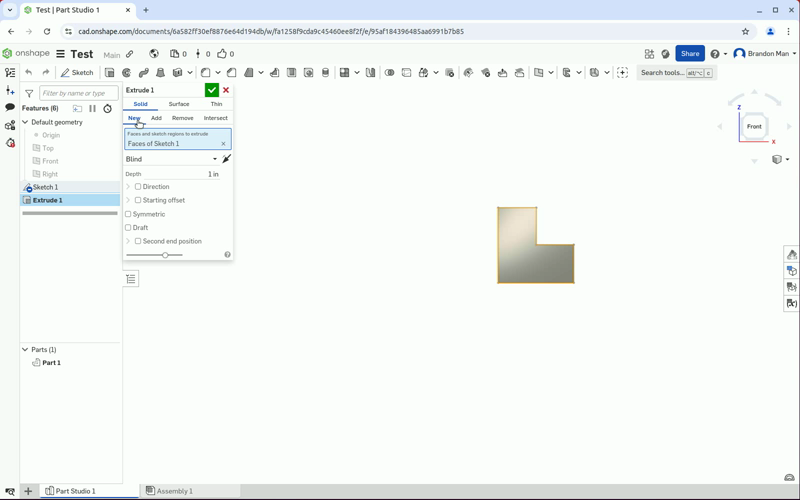
key(tab, 4)
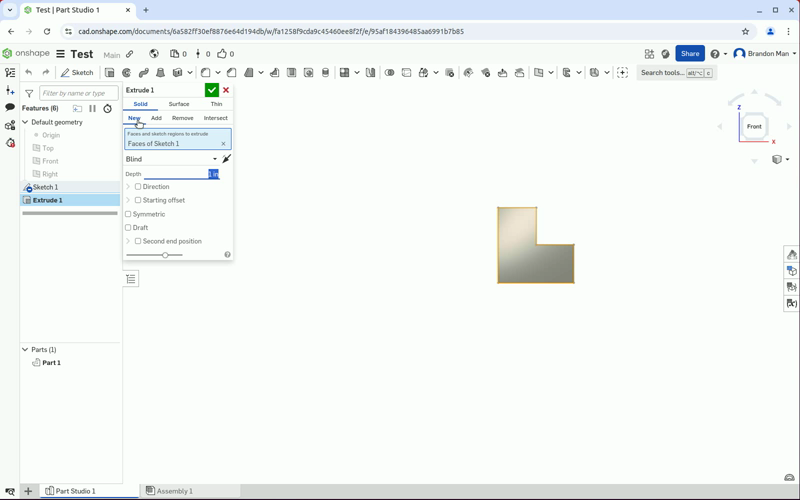
text(-15.406)
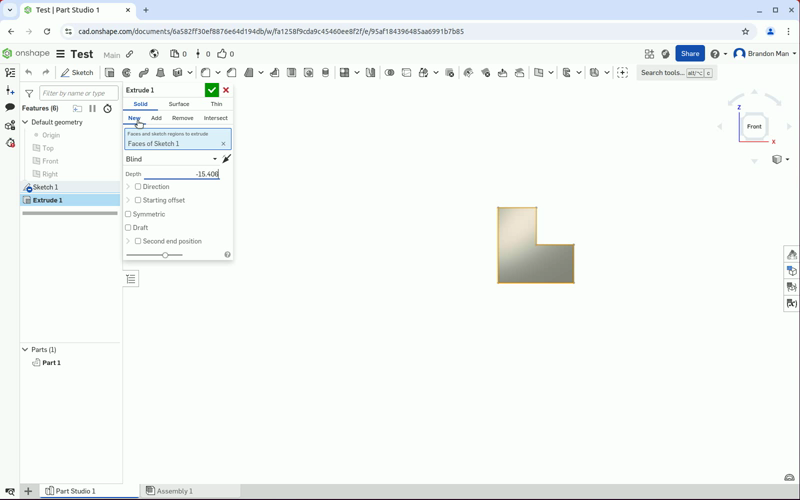
key(tab, 3)
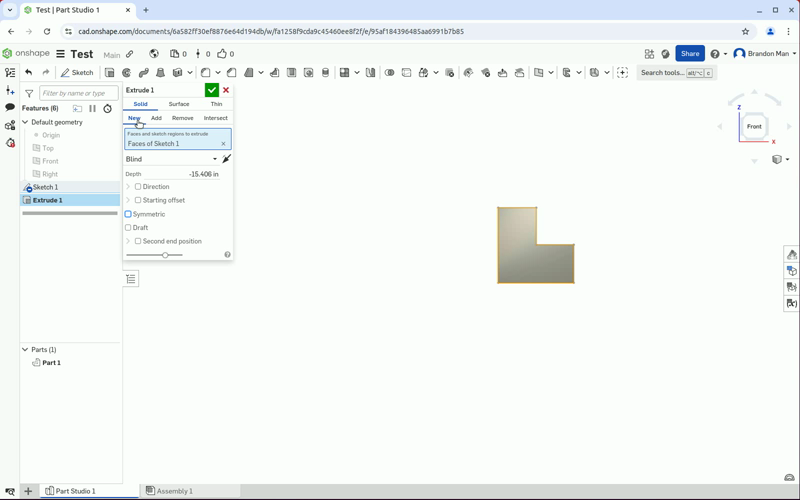
key(space)
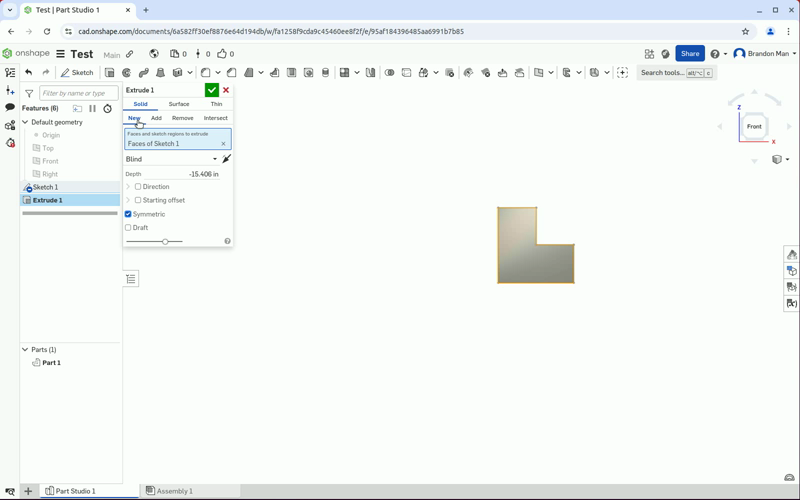
key(enter)
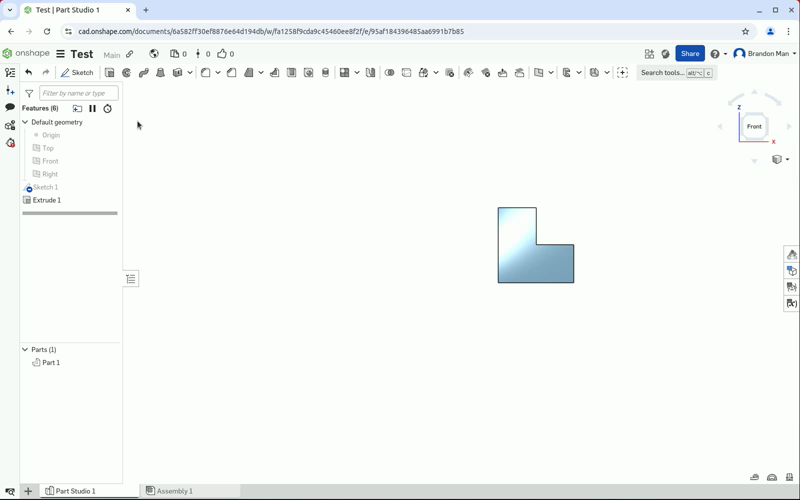
key(shift+h)
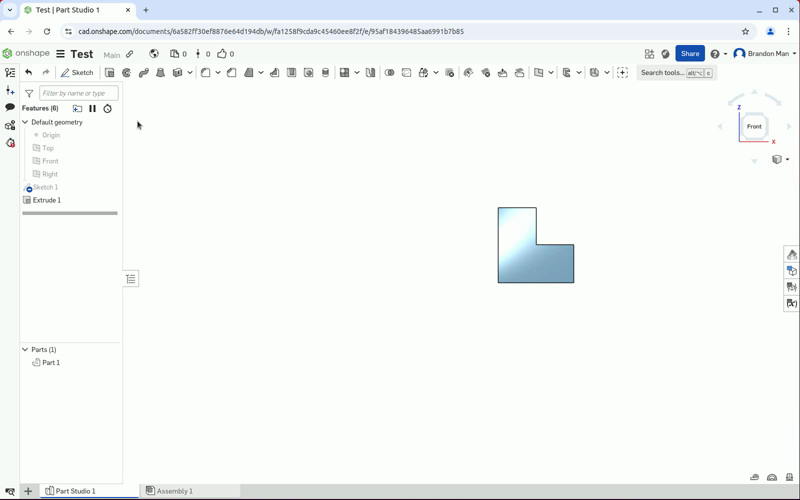
key(shift+h)
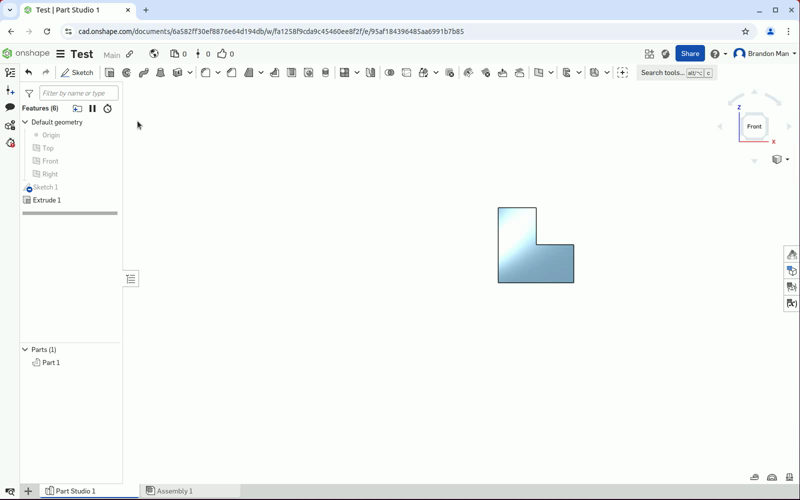
mouse_move(73, 189)
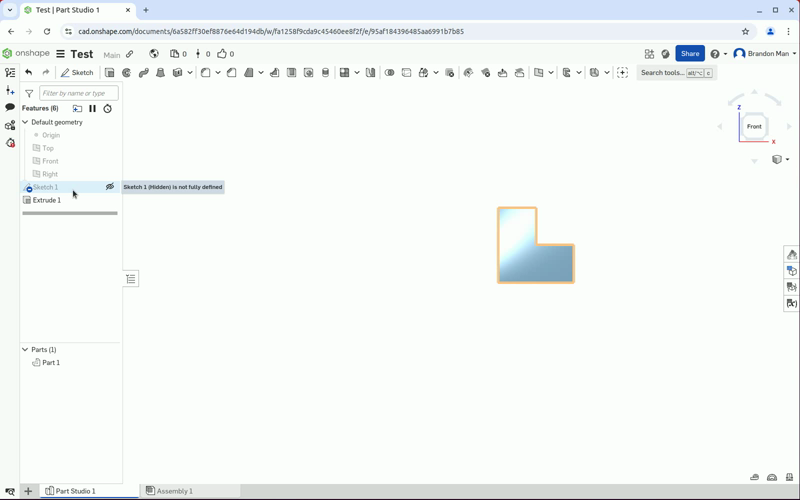
click(73, 189)
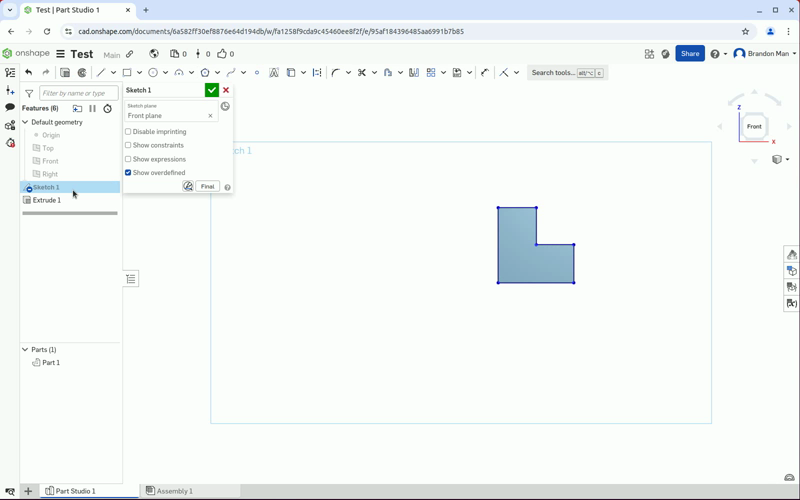
mouse_move(229, 92)
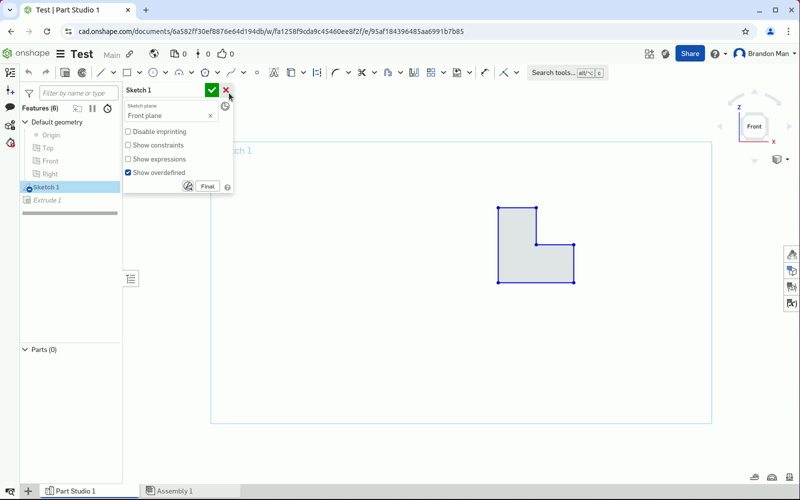
click(229, 92)
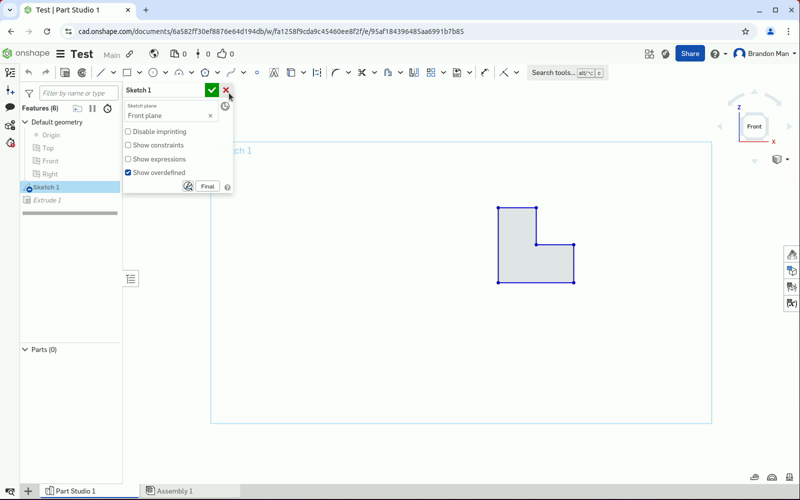
key(shift+s)
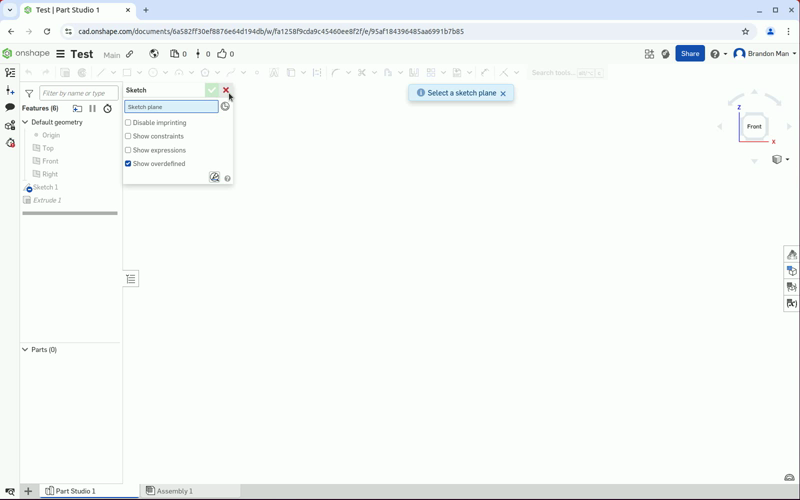
mouse_move(73, 163)
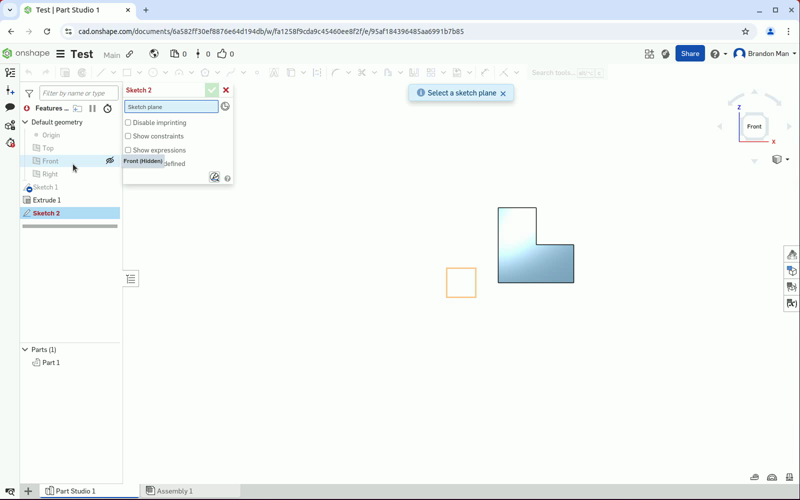
click(73, 163)
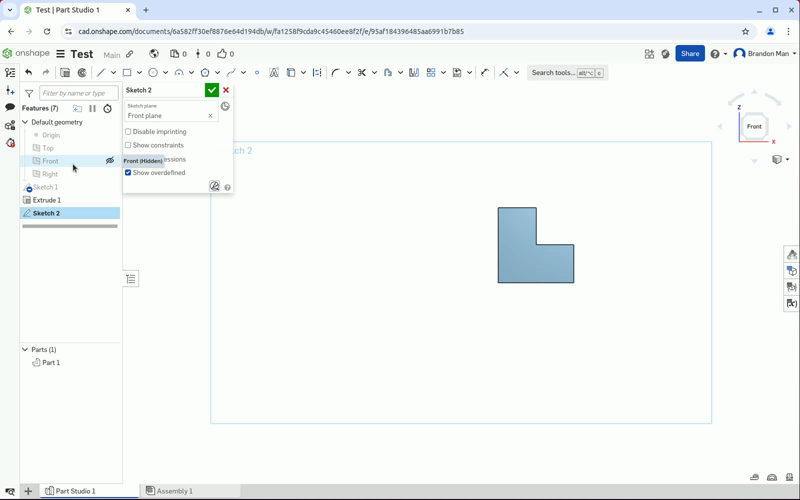
mouse_move(73, 352)
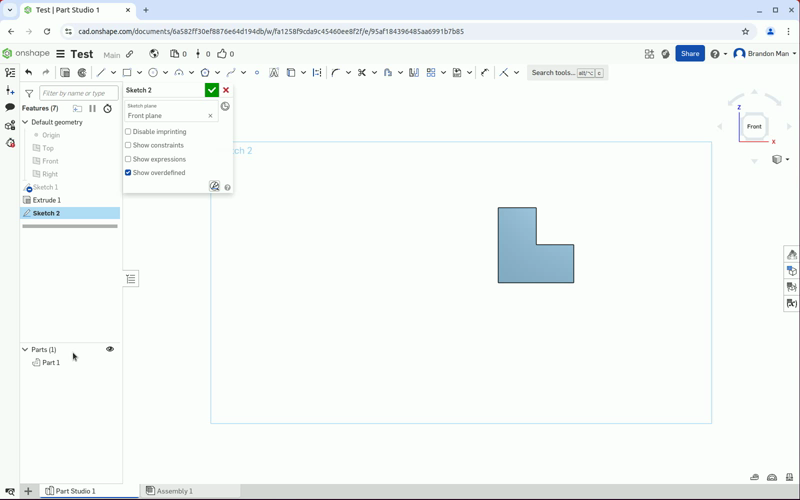
key(y)
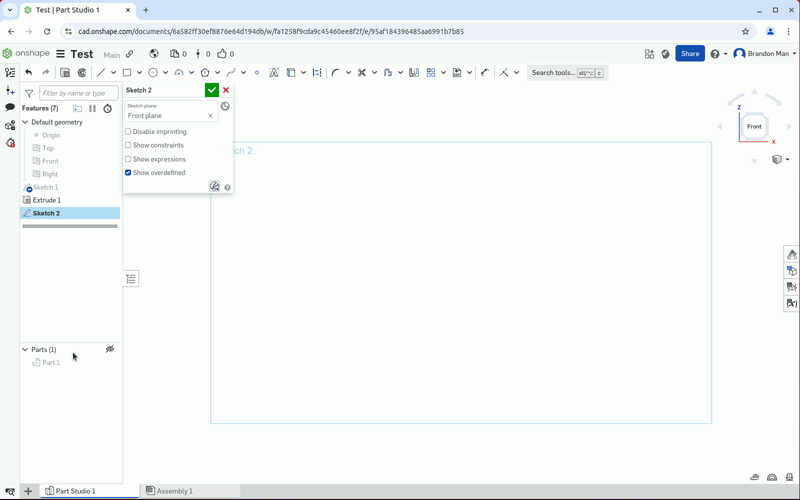
key(l)
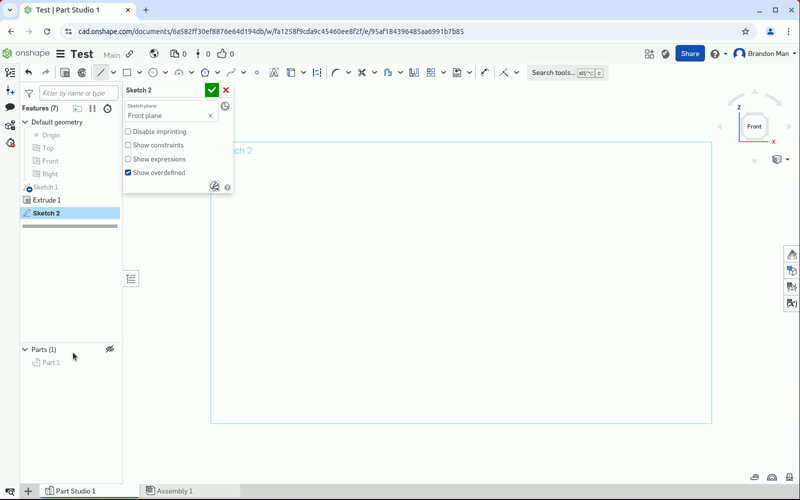
key_down(shift)
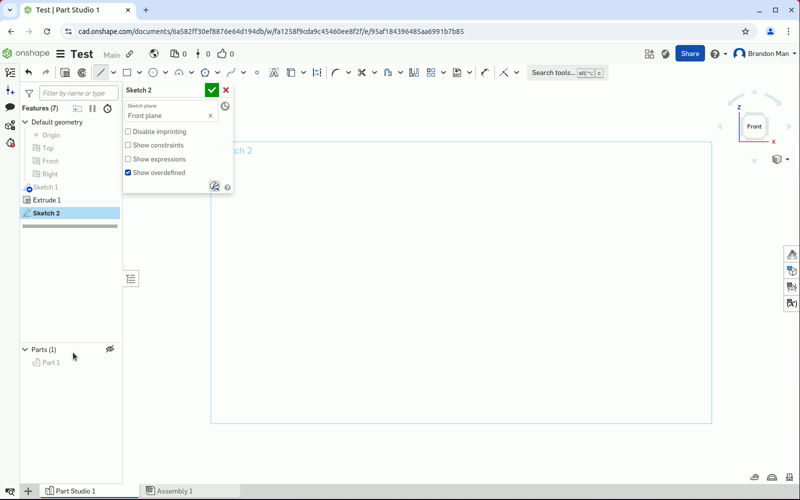
mouse_move(460, 282)
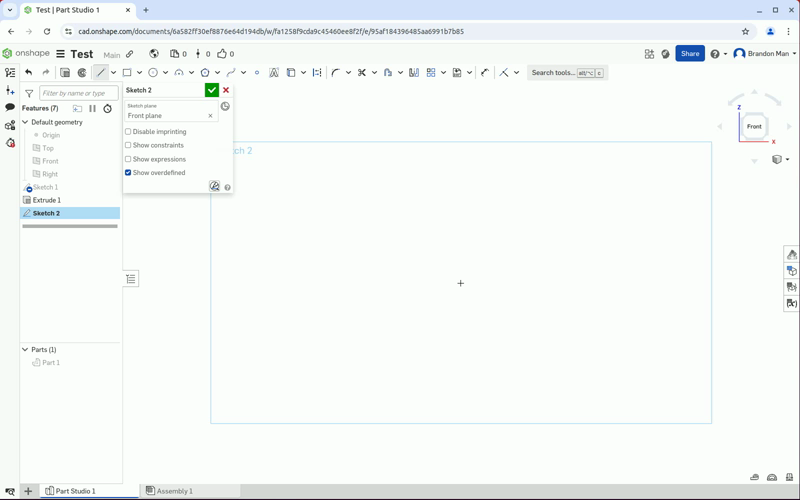
click(460, 282)
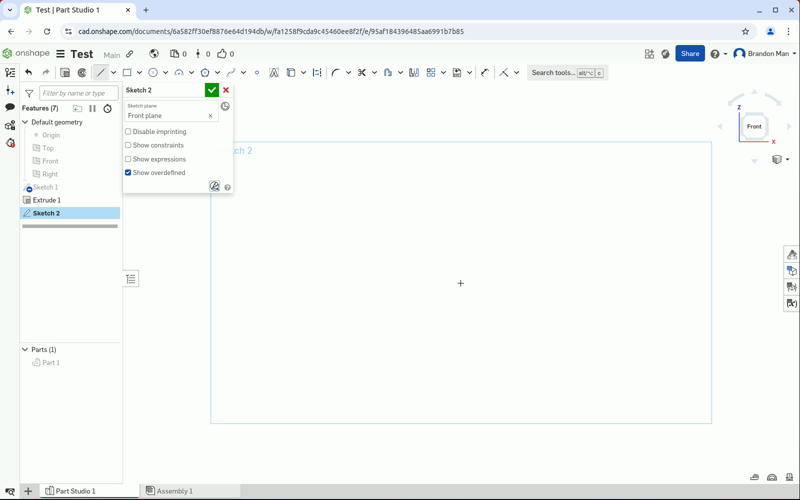
key_up(shift)
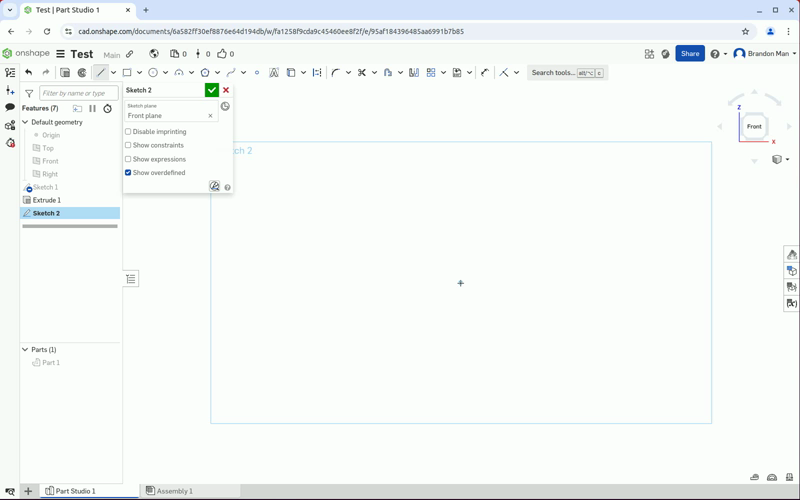
key_down(shift)
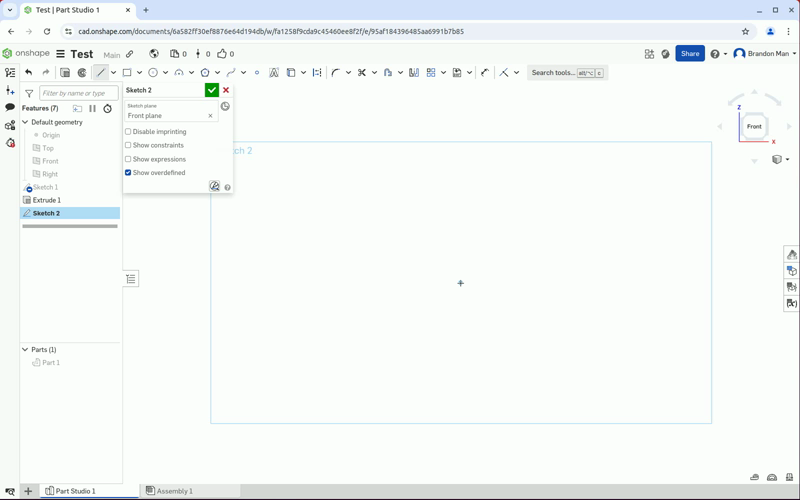
mouse_move(490, 282)
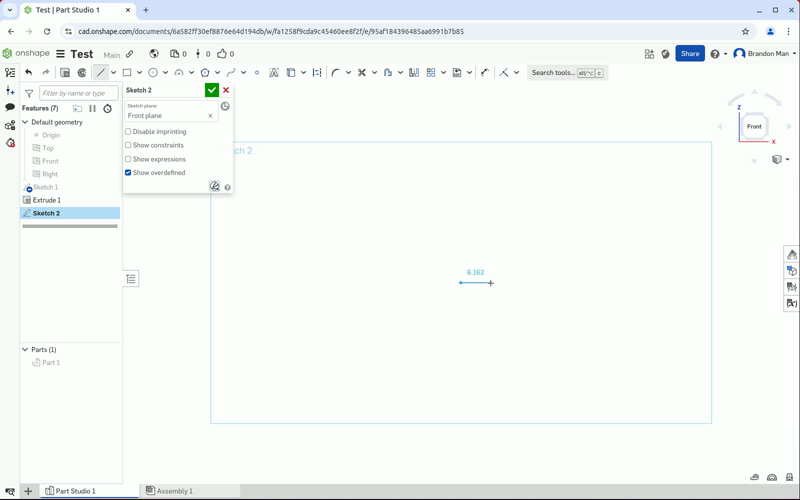
mouse_move(498, 282)
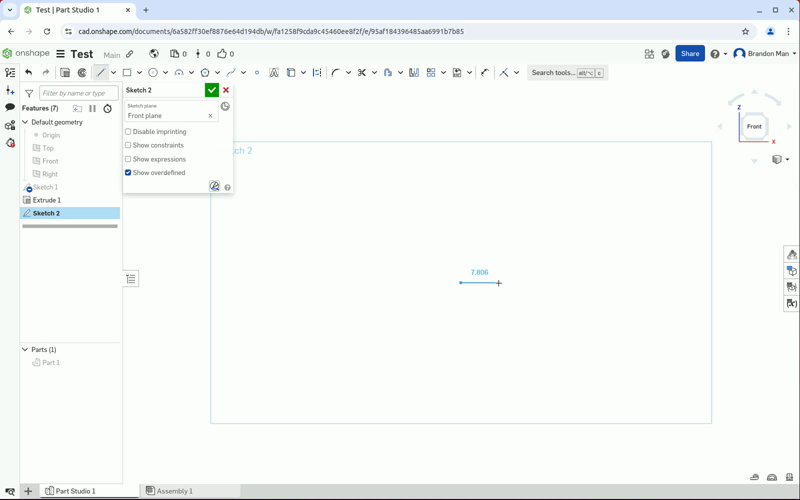
click(498, 282)
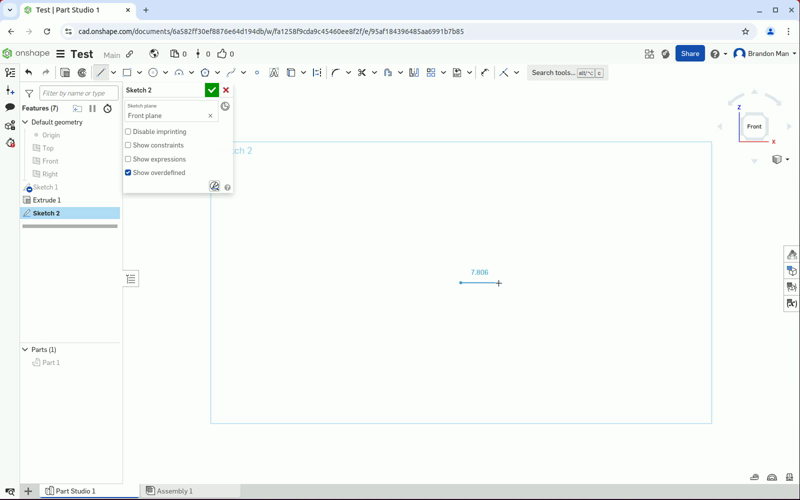
key_up(shift)
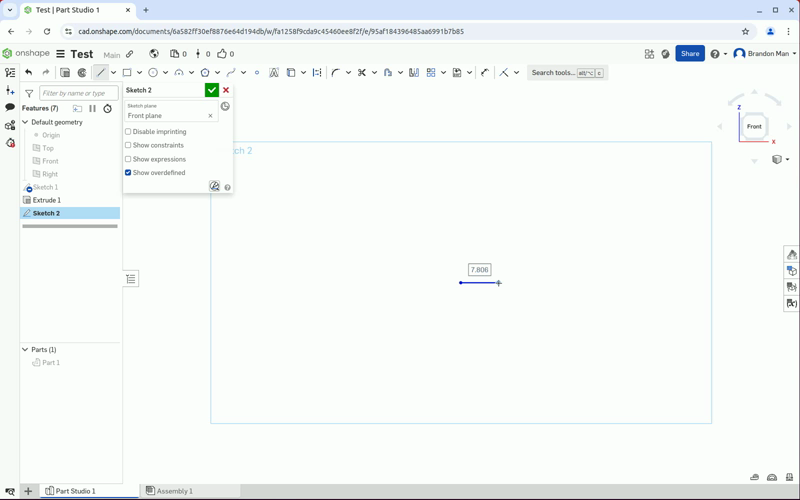
key_down(shift)
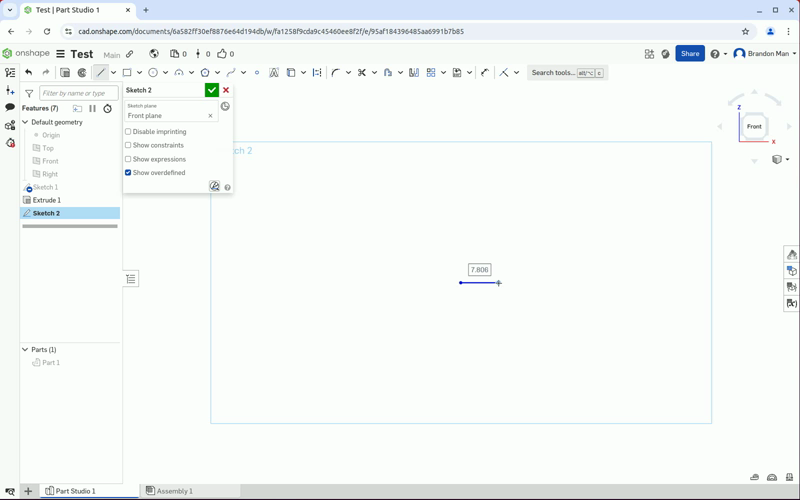
mouse_move(498, 207)
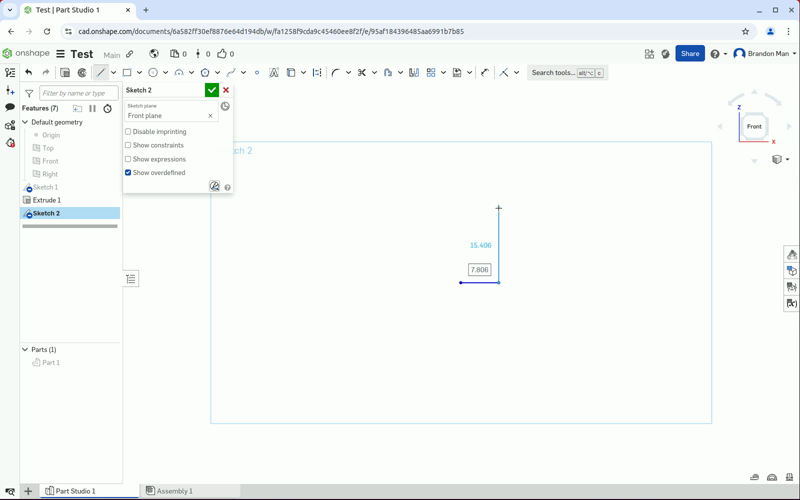
click(498, 207)
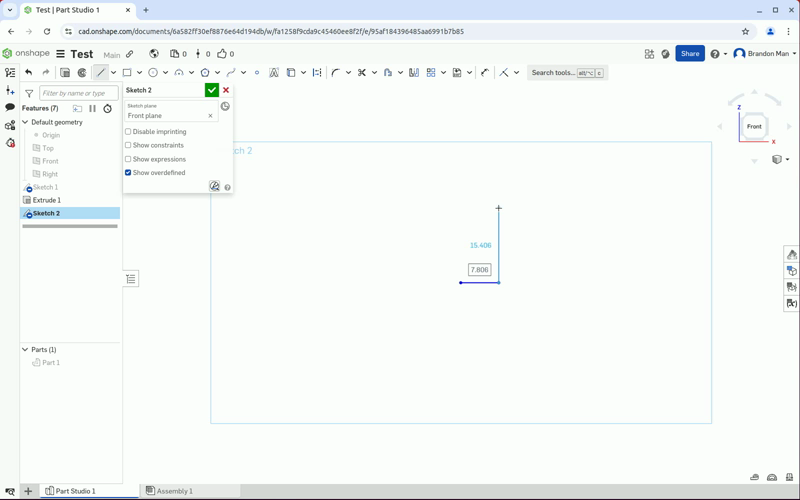
key_up(shift)
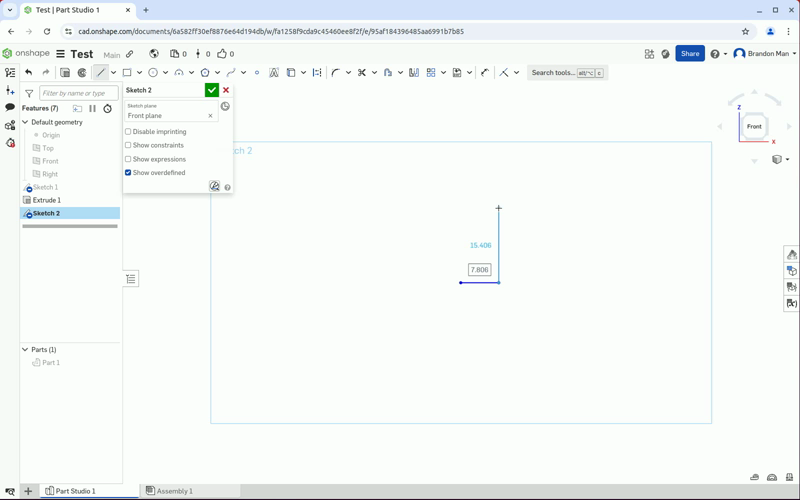
key_down(shift)
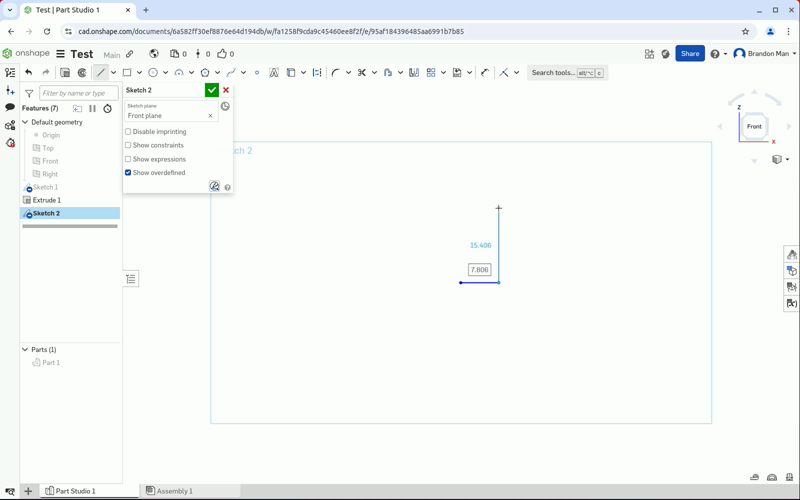
mouse_move(528, 207)
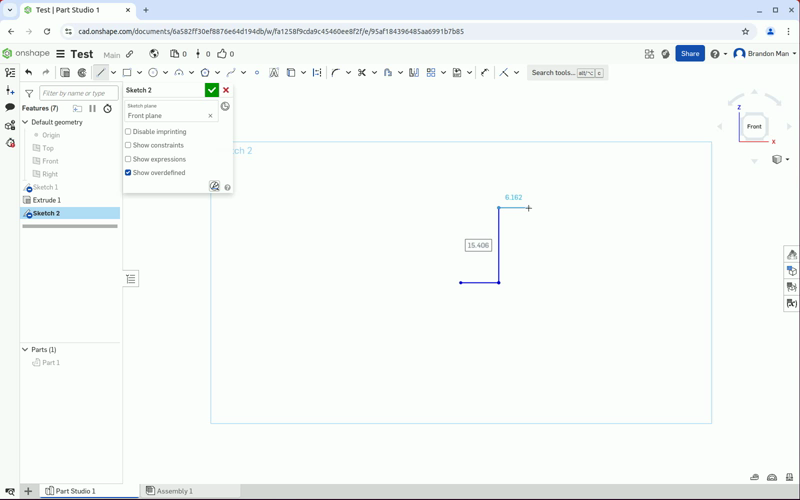
mouse_move(460, 207)
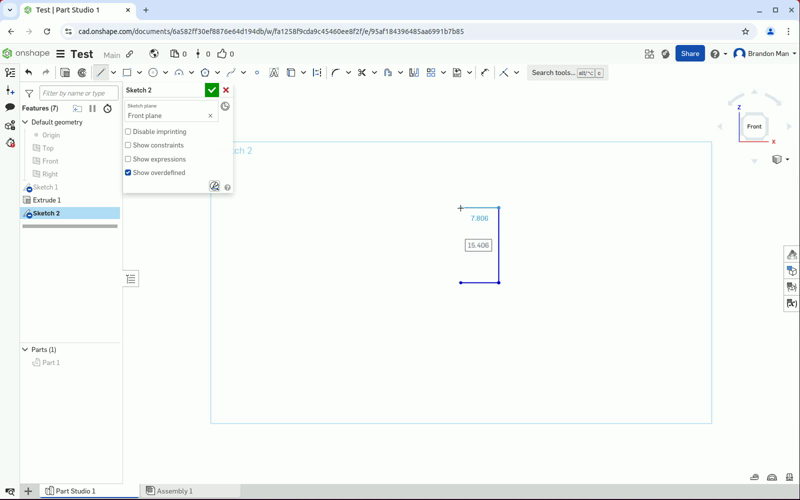
click(460, 207)
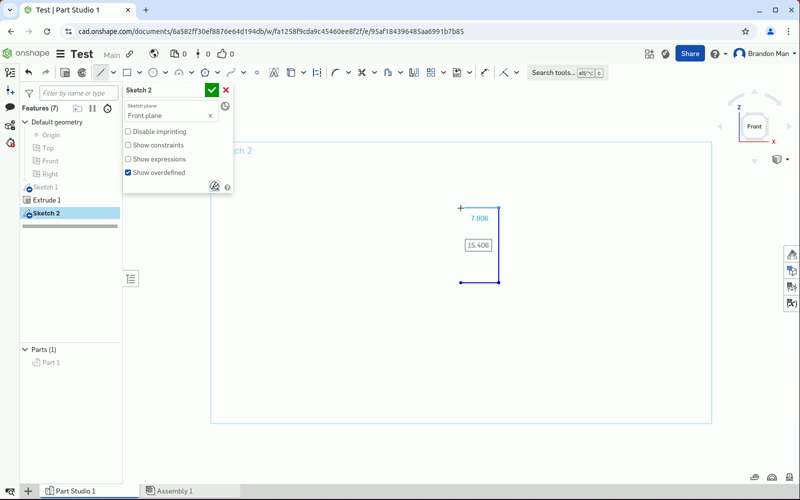
key_up(shift)
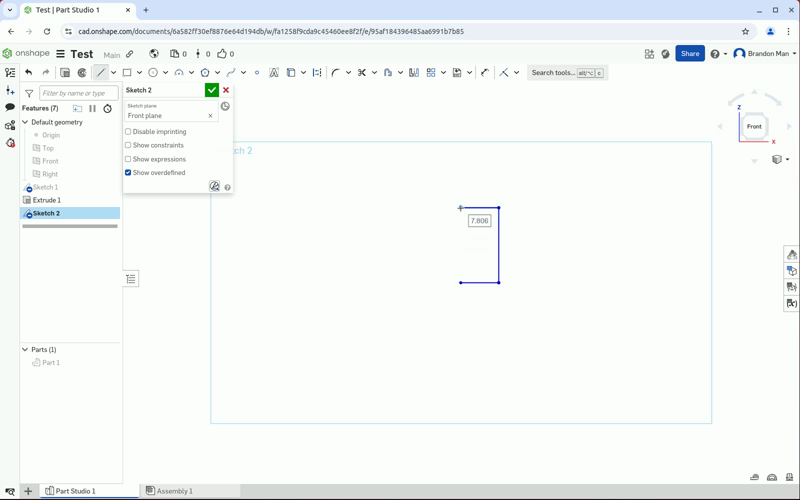
key_down(shift)
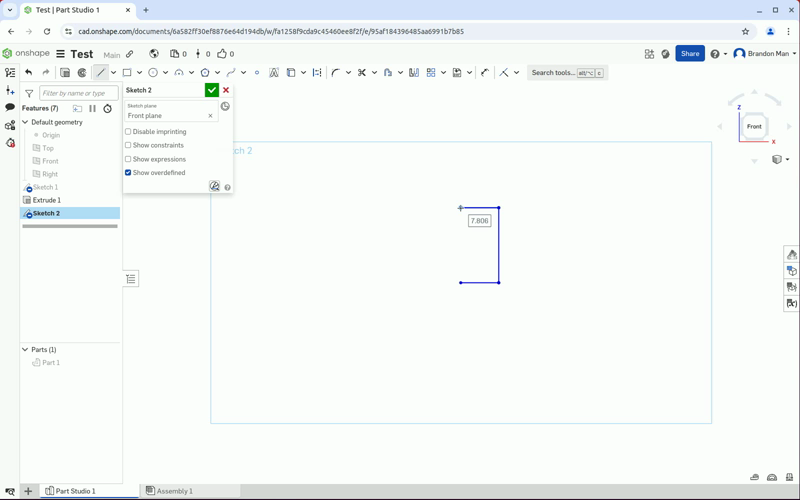
mouse_move(460, 282)
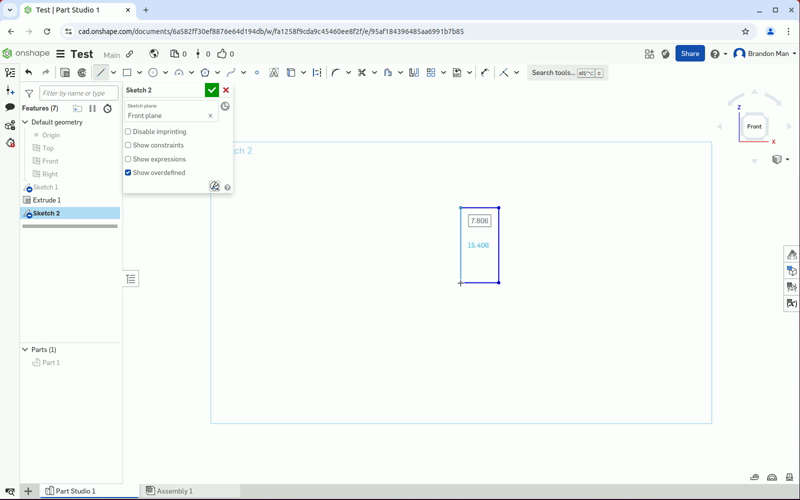
key_up(shift)
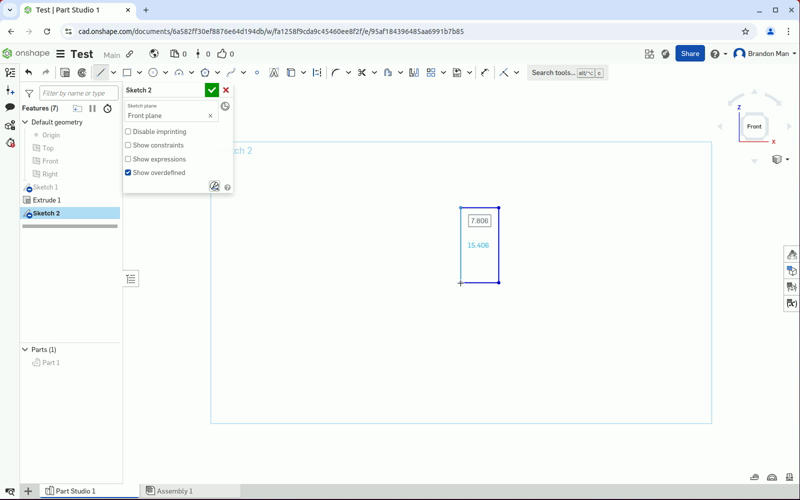
click(460, 282)
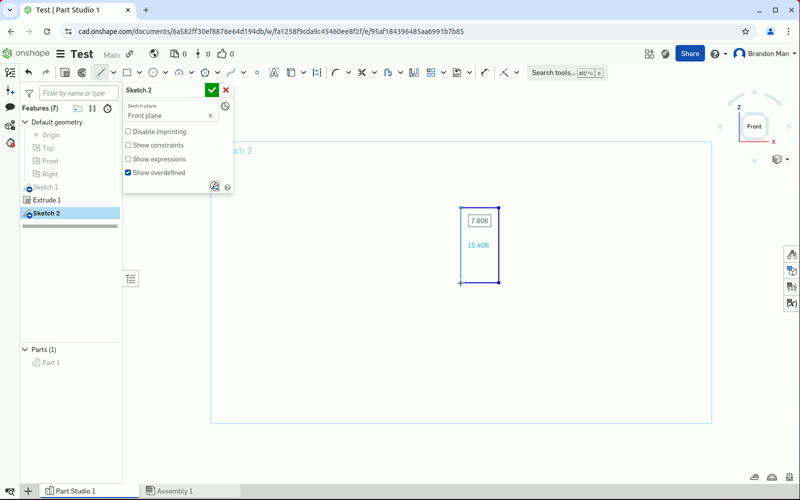
key(esc)
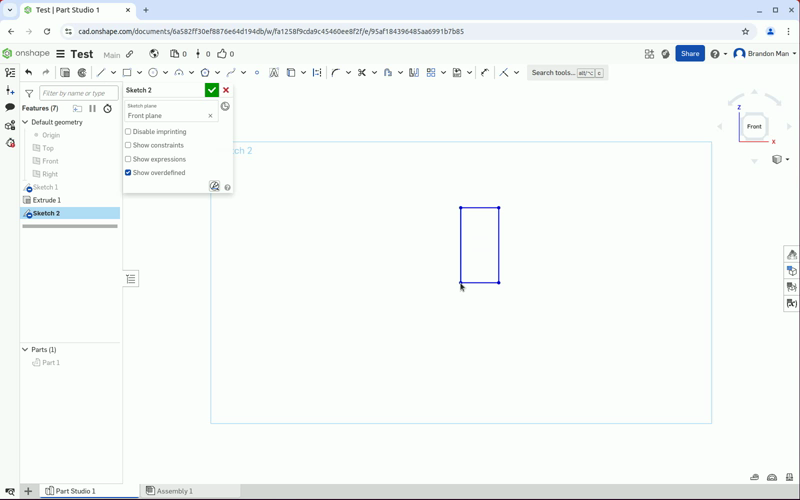
mouse_move(479, 276)
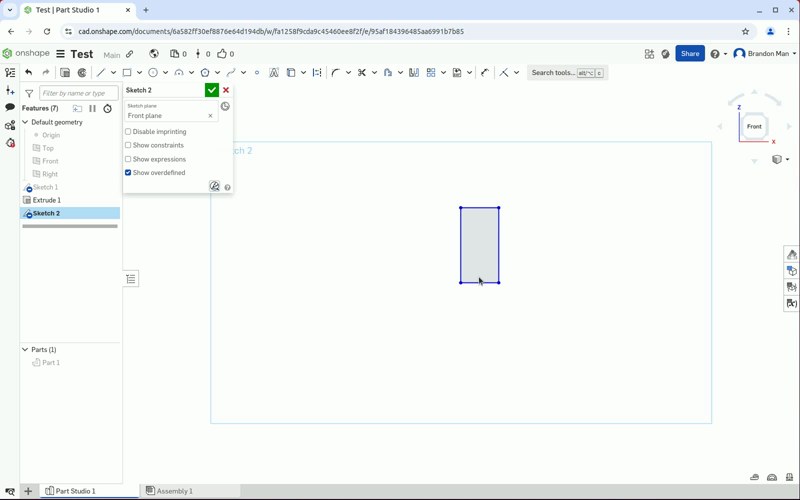
click(479, 276)
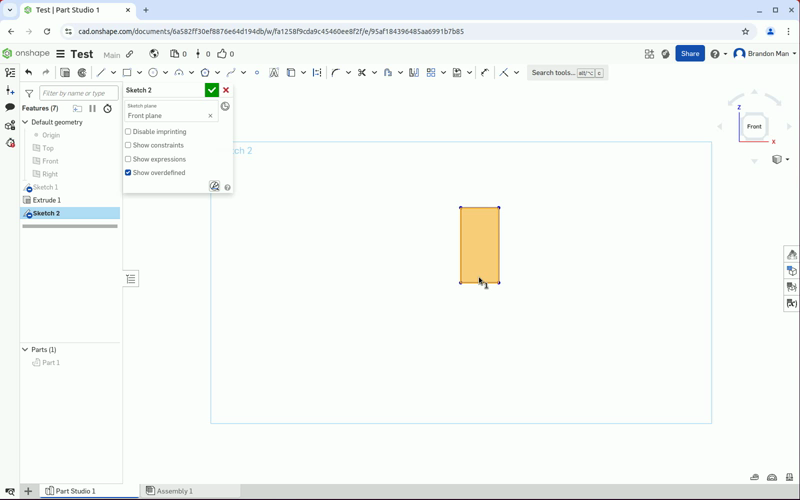
mouse_move(73, 352)
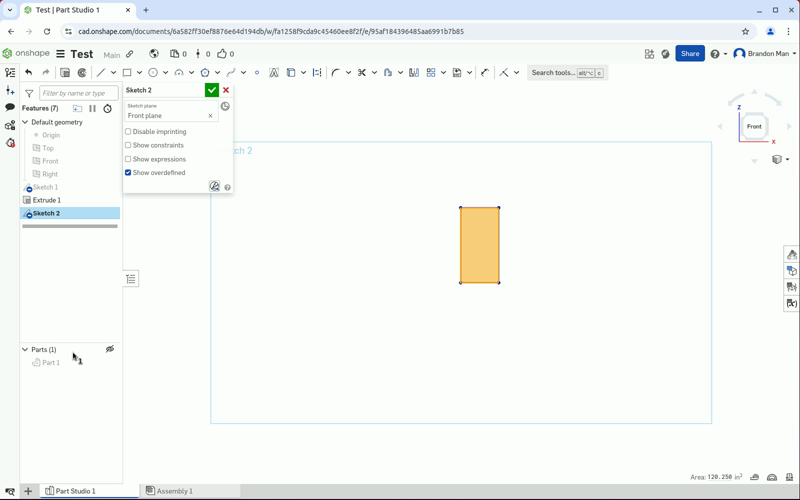
key(shift+y)
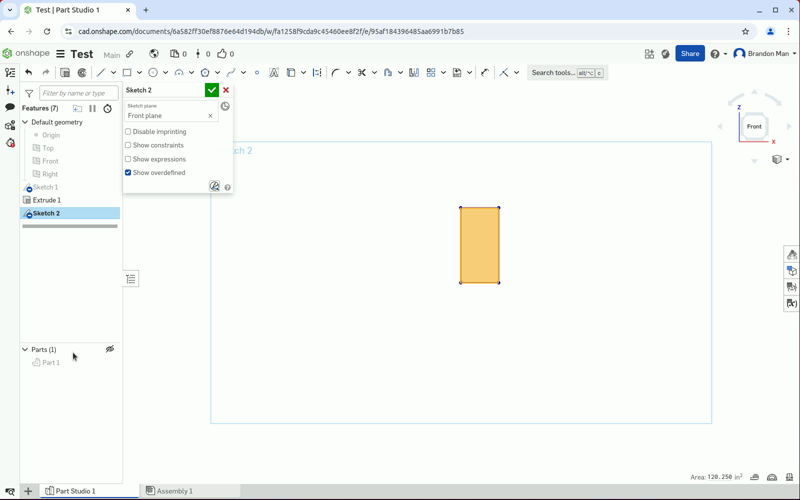
key(shift+e)
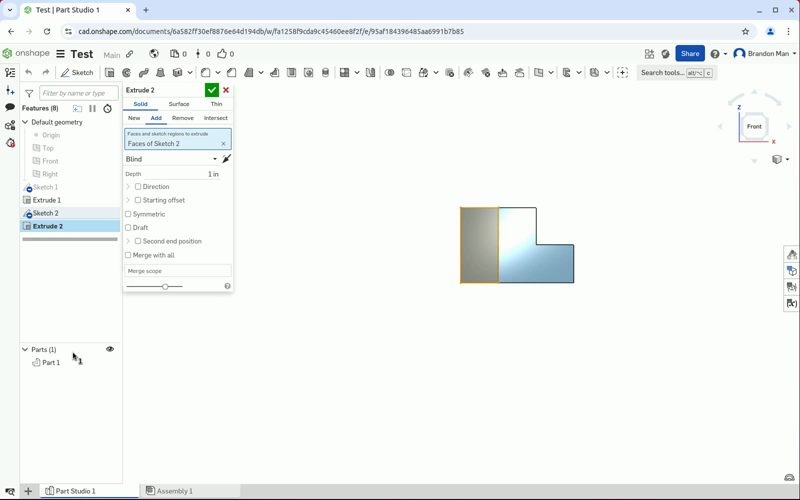
mouse_move(143, 106)
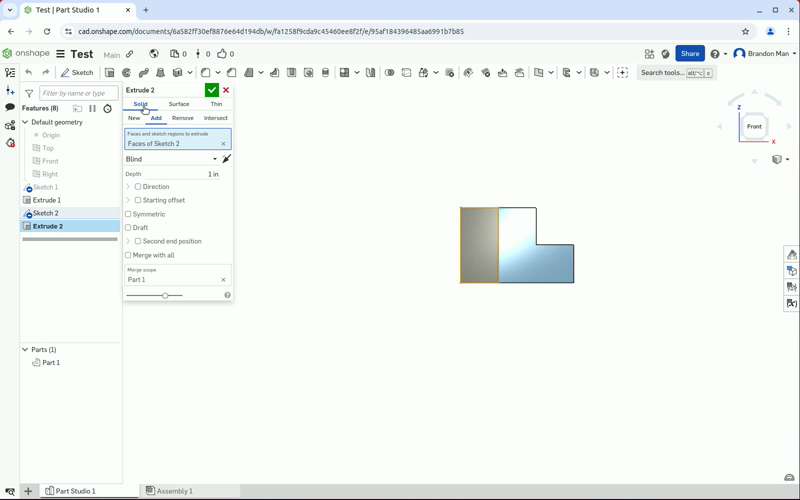
click(143, 106)
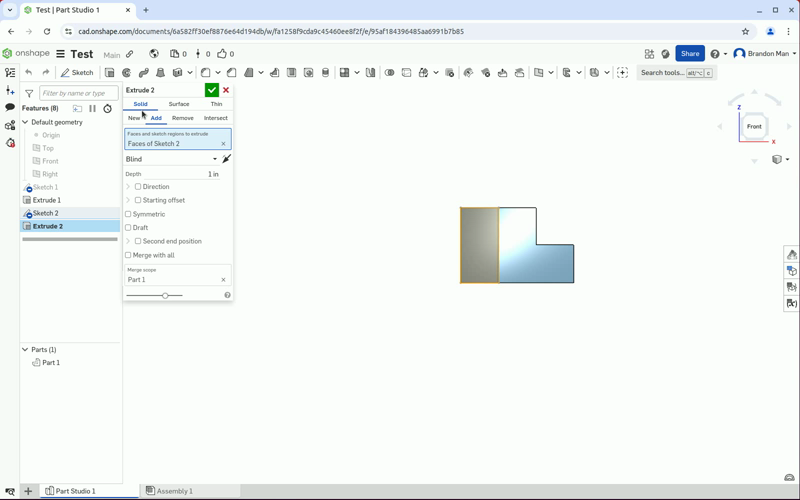
mouse_move(137, 120)
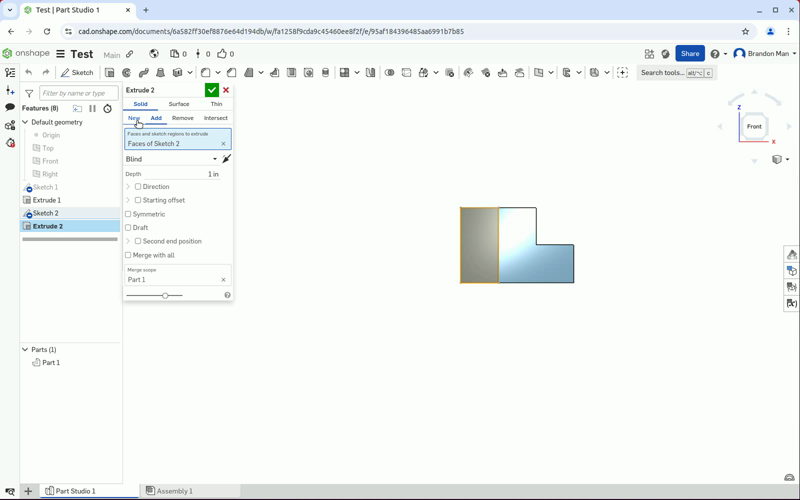
click(137, 120)
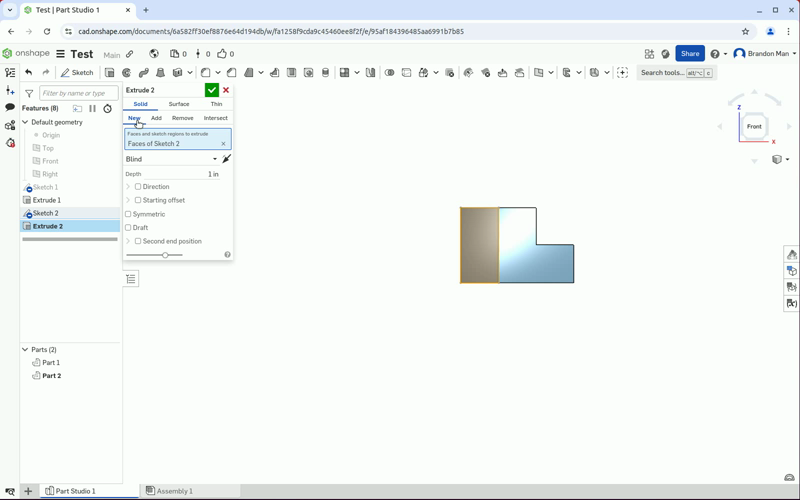
key(tab, 4)
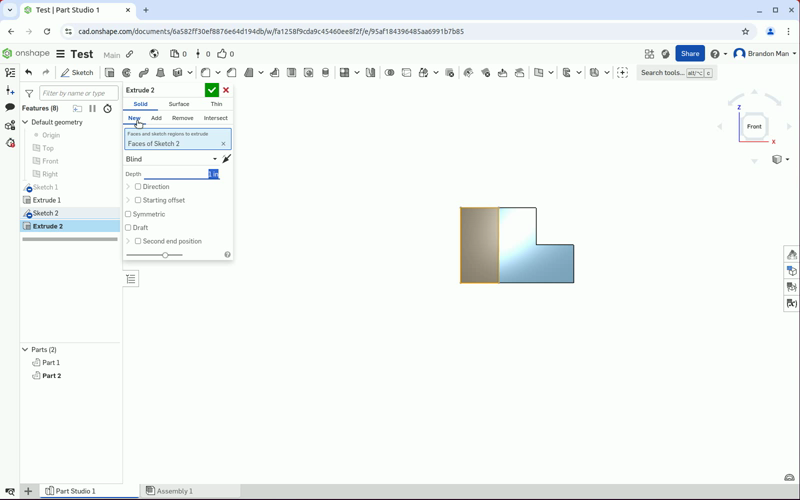
text(-15.406)
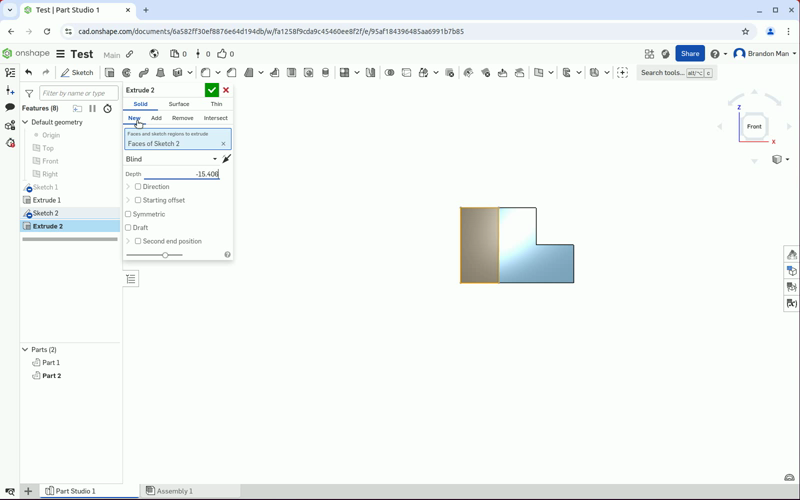
key(tab, 3)
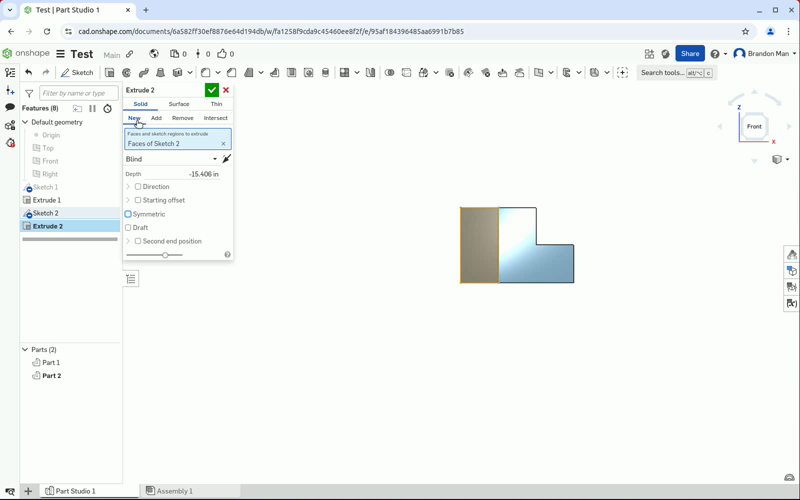
key(space)
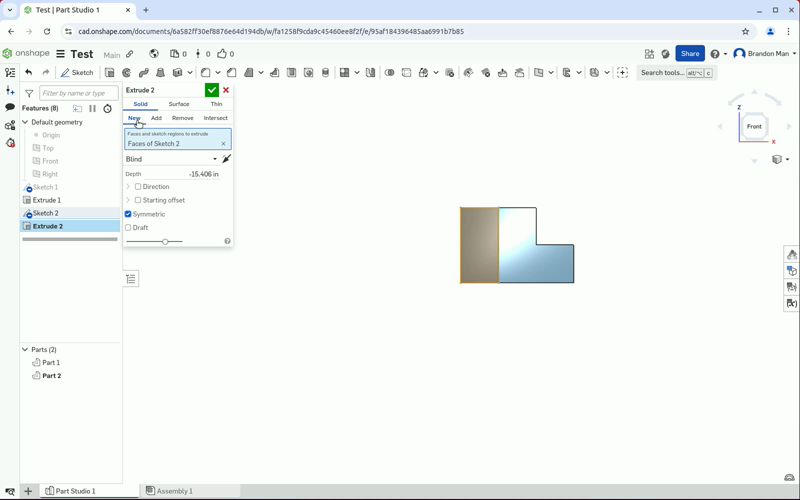
key(enter)
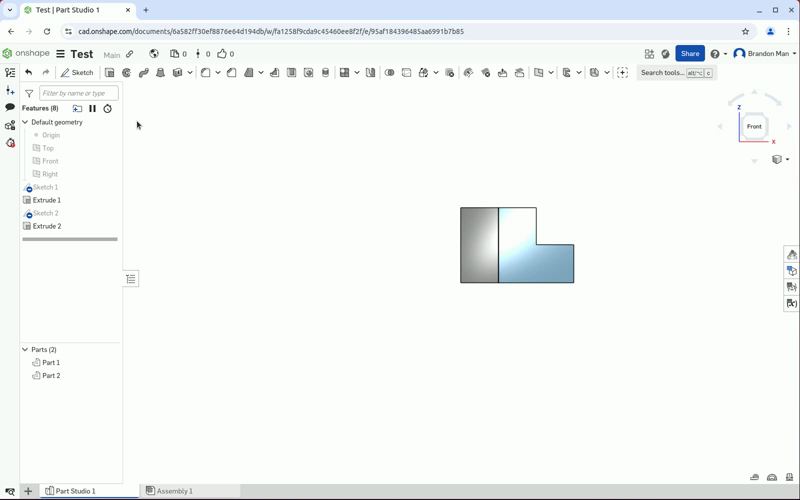
key(shift+h)
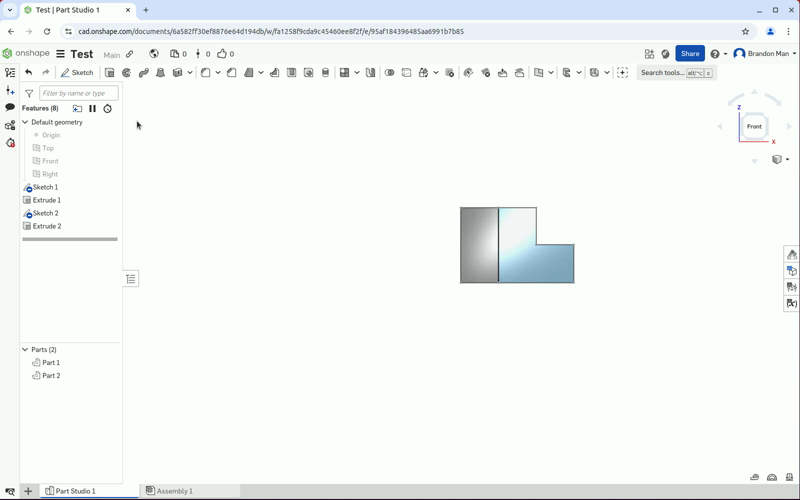
key(shift+h)
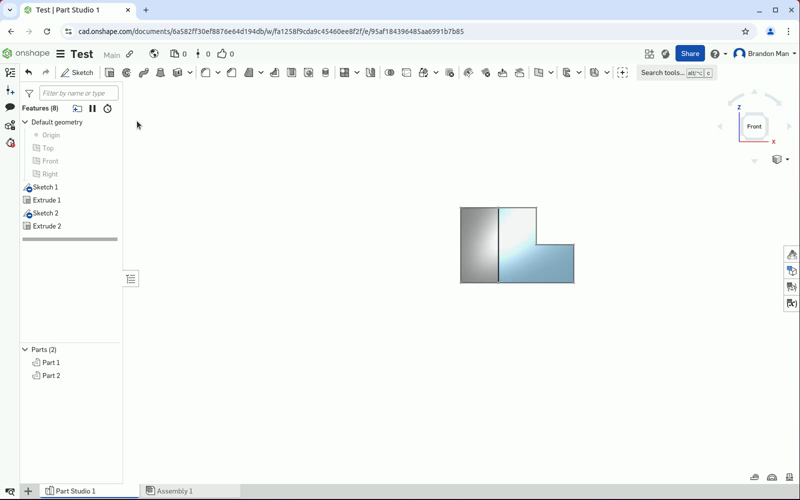
key(shift+7)
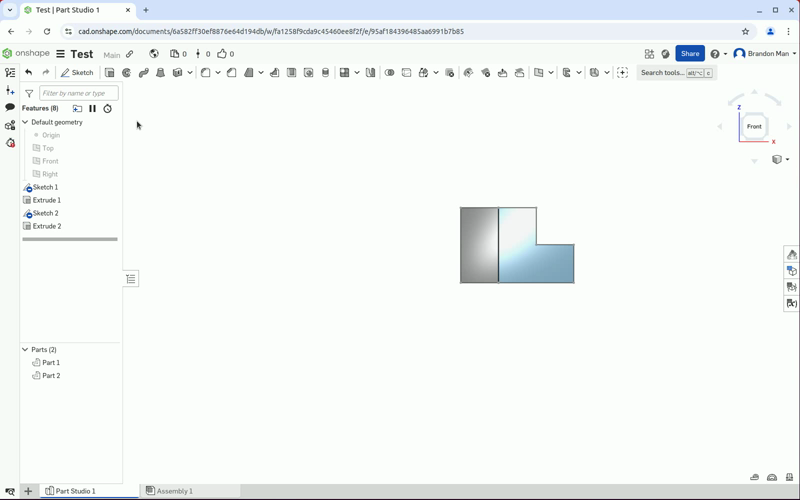
key(left, 2)
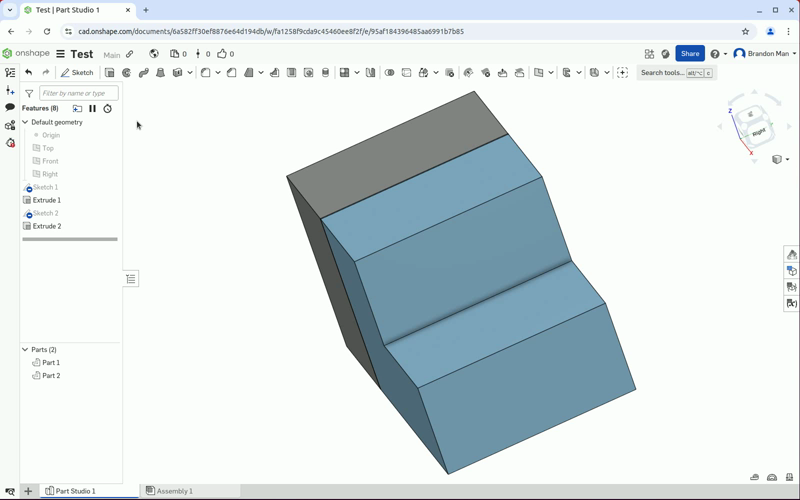
key(down, 2)
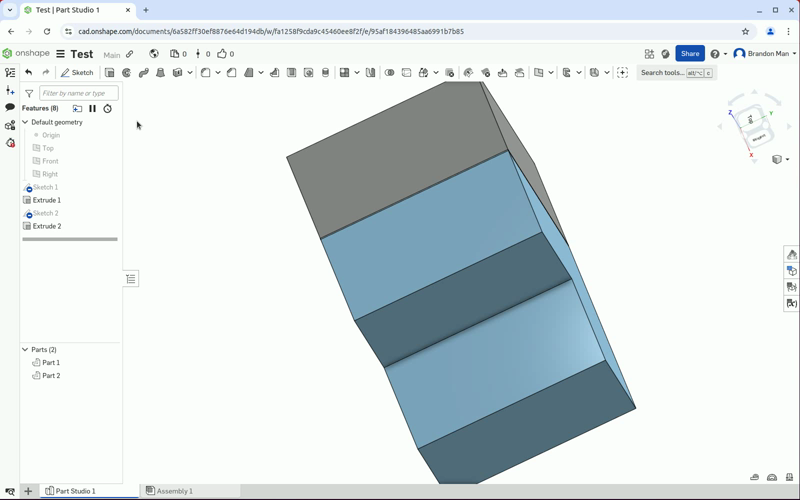
key(up, 2)
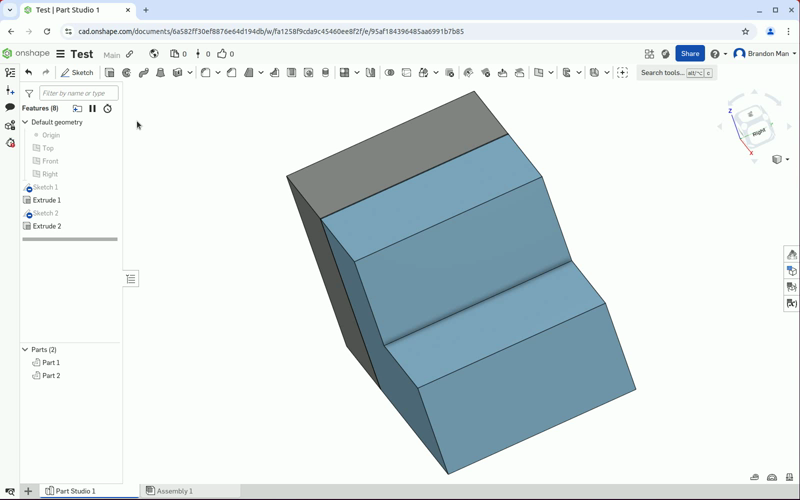
key(right, 2)
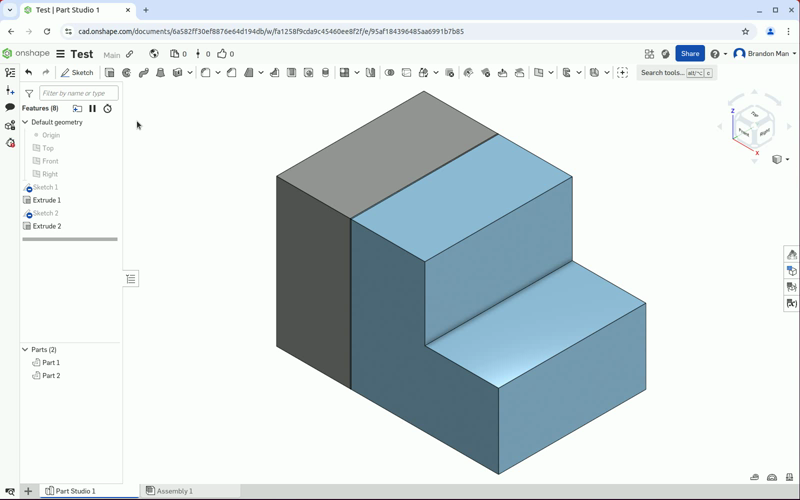
mouse_move(73, 189)
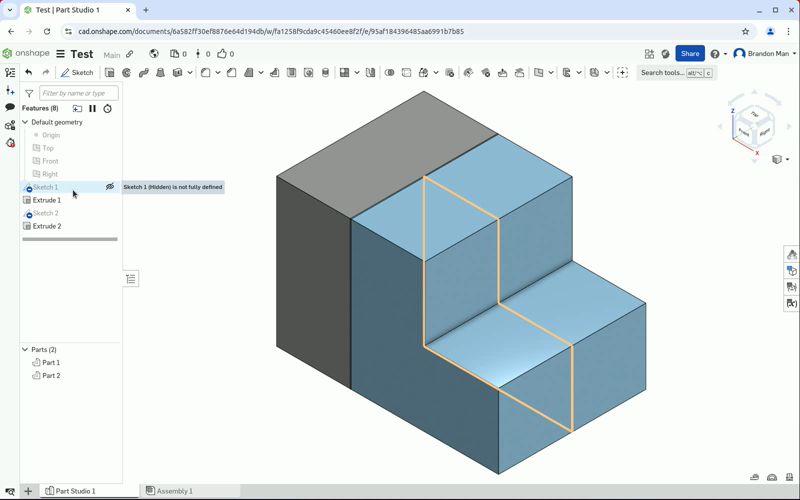
click(73, 189)